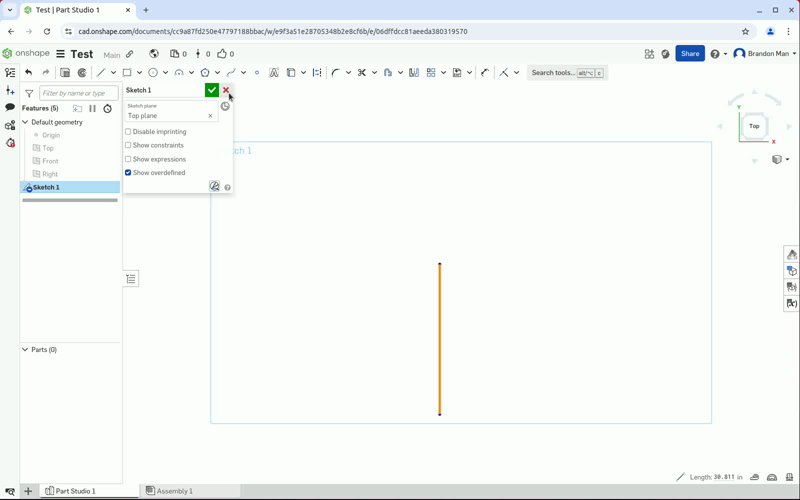
key(shift+h)
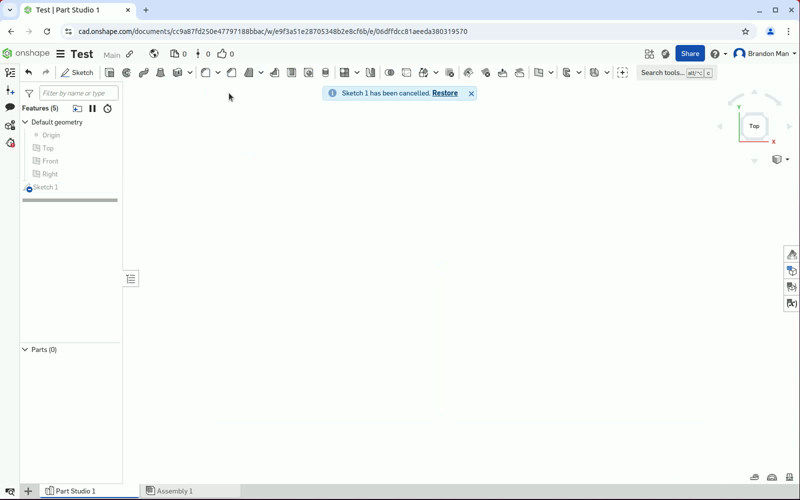
mouse_move(73, 352)
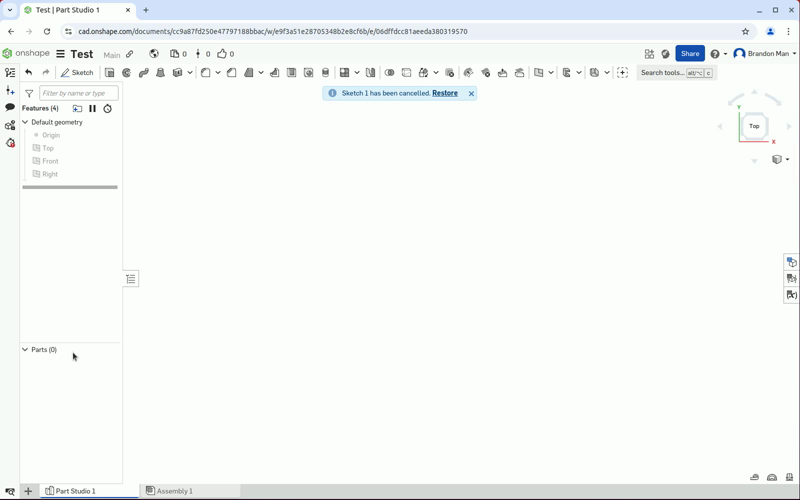
key(y)
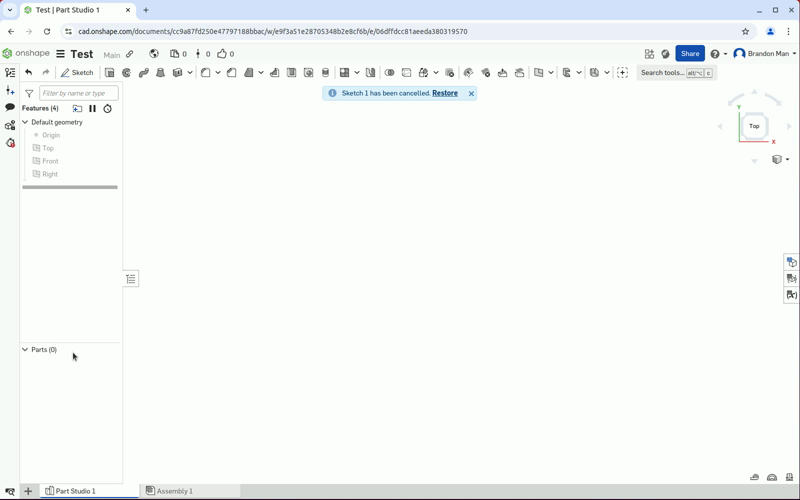
key(shift+p)
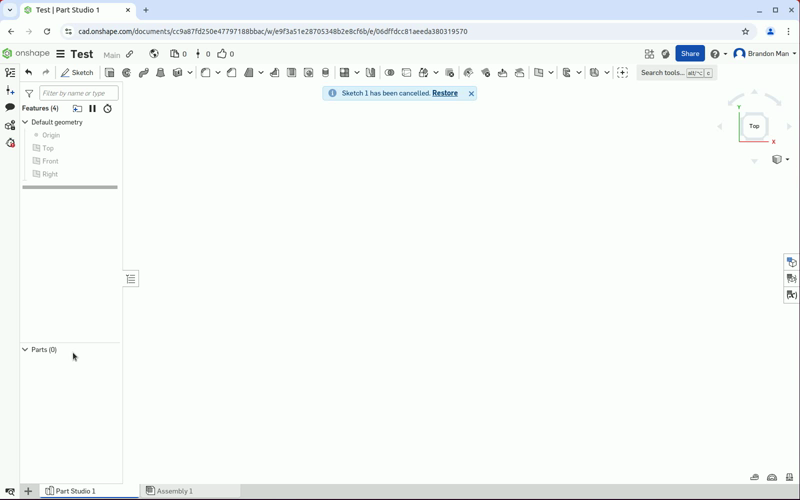
key(space)
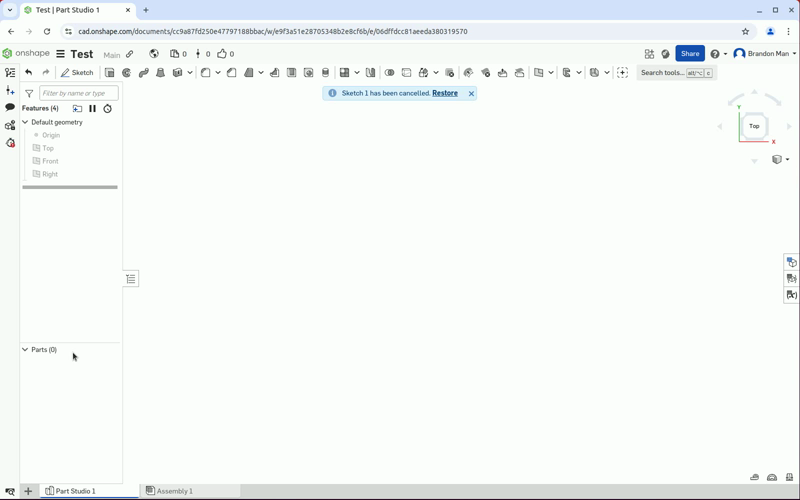
key_down(shift)
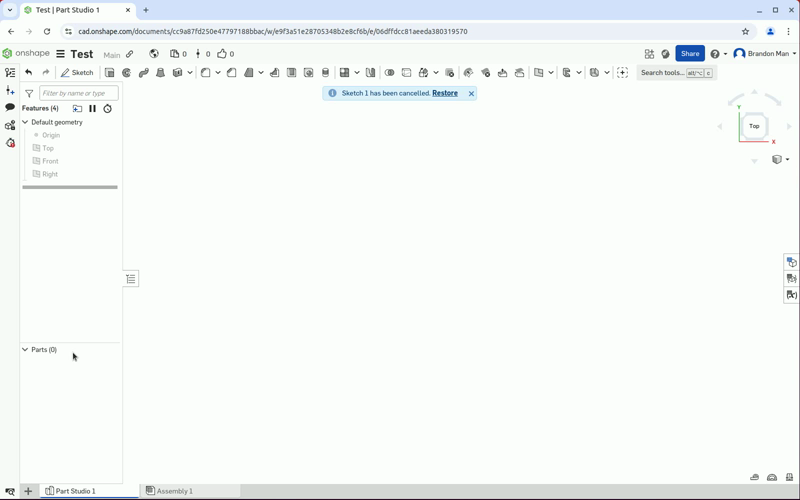
key(up)
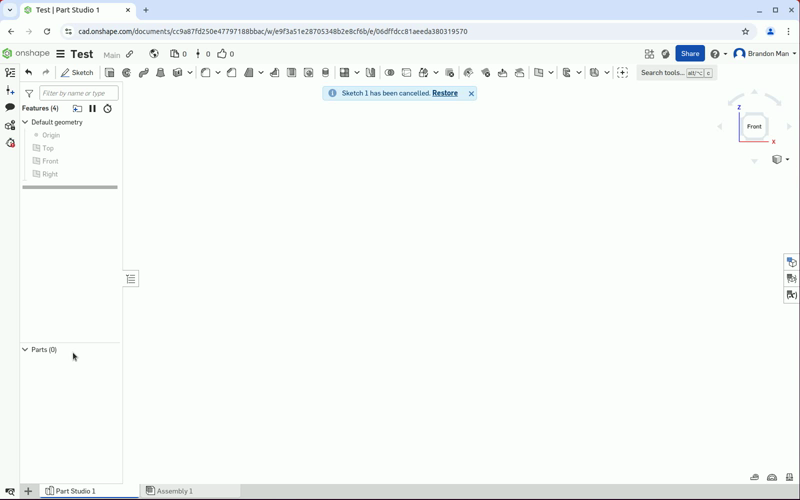
key_up(shift)
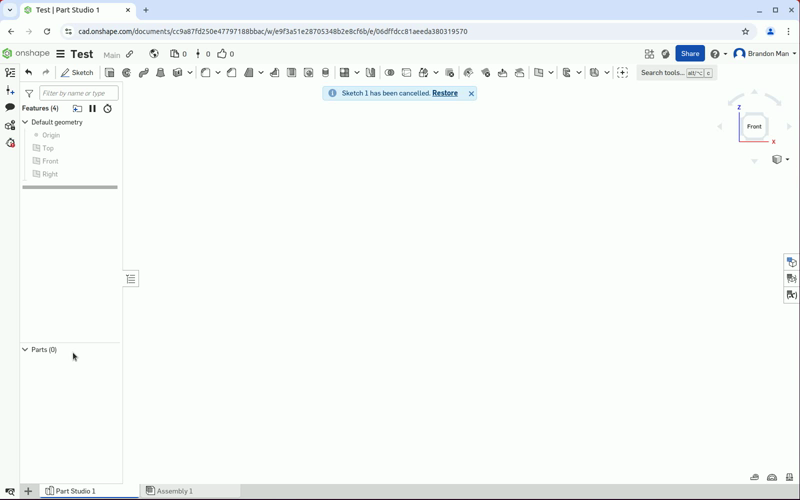
mouse_move(73, 352)
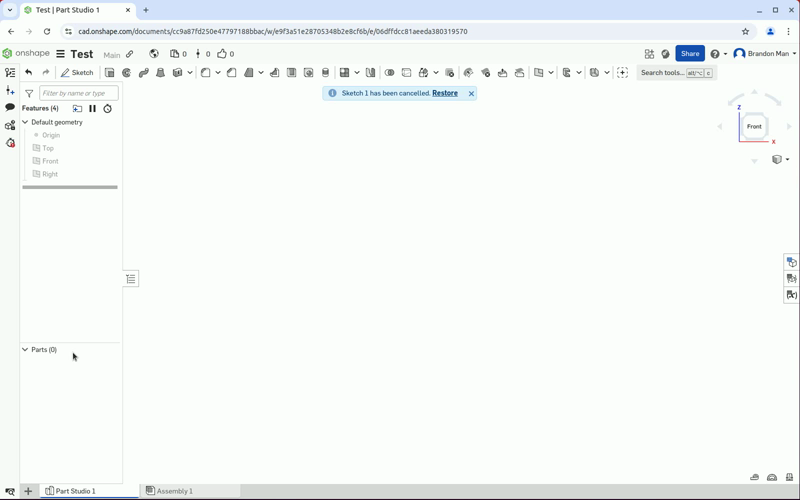
key(shift+y)
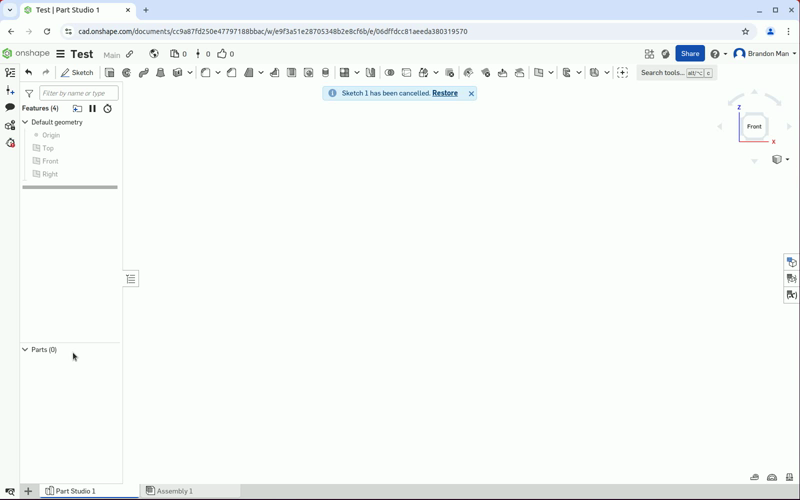
key(shift+s)
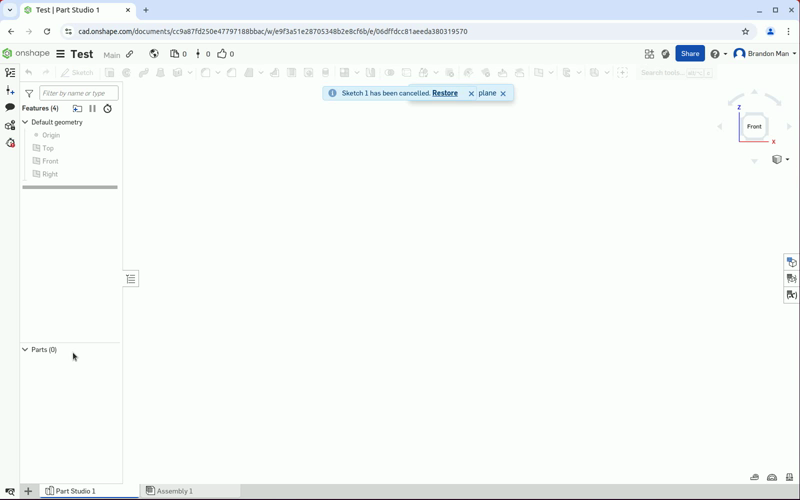
mouse_move(73, 163)
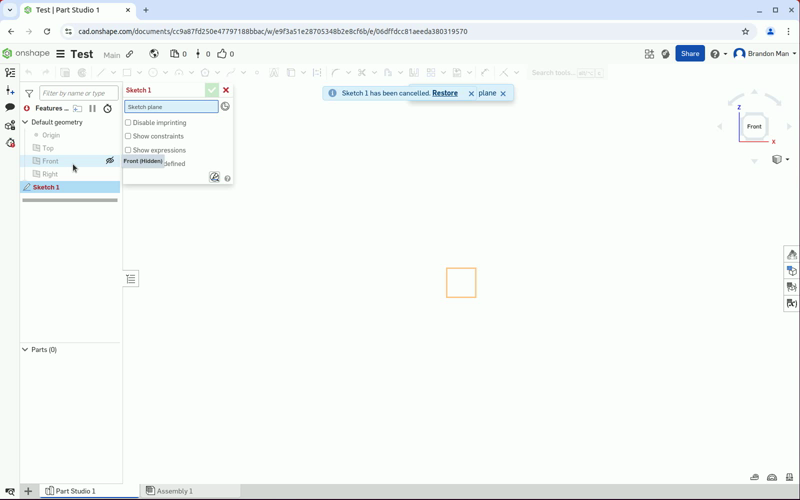
click(73, 163)
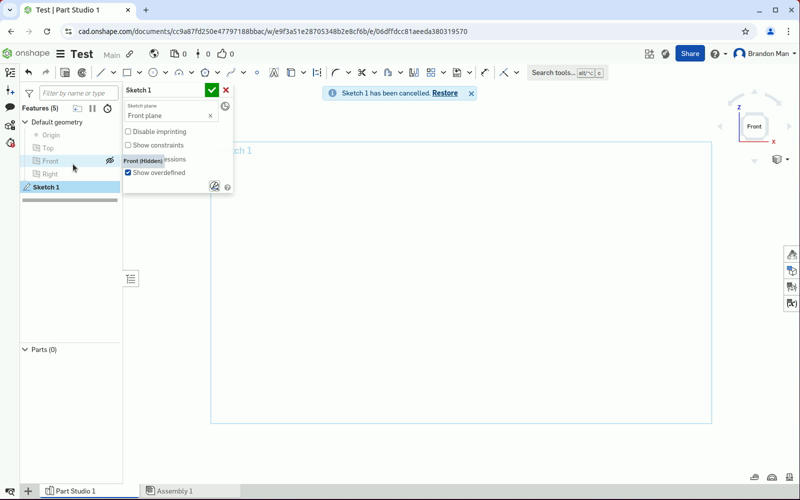
mouse_move(73, 352)
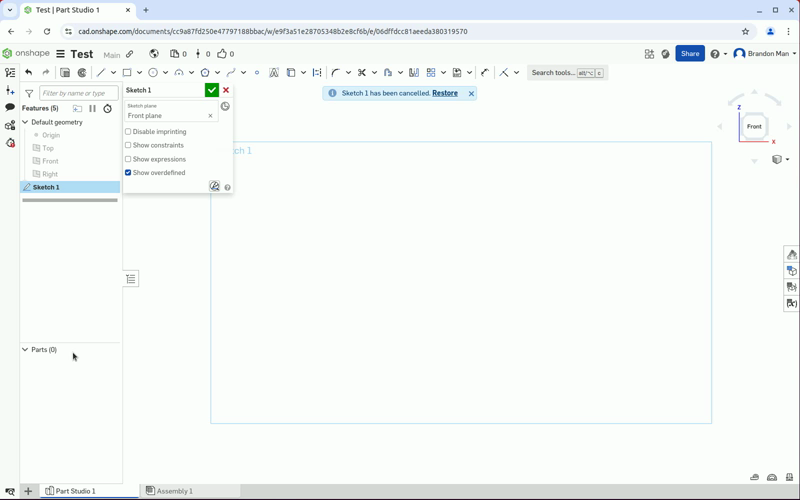
key(y)
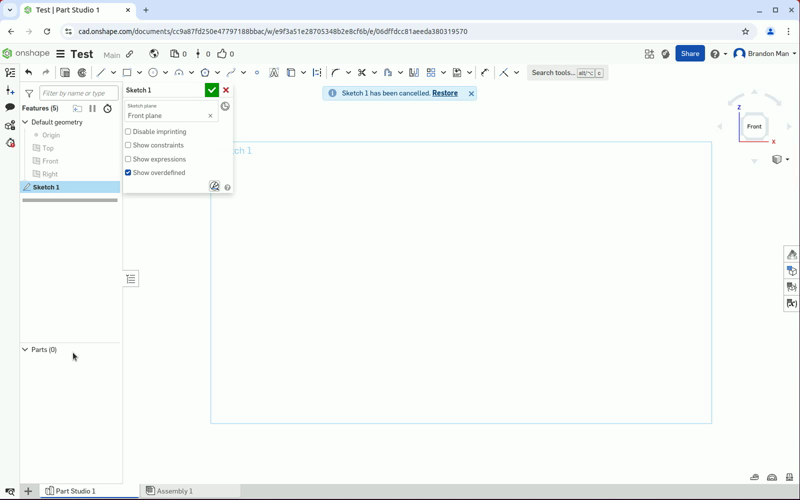
key(a)
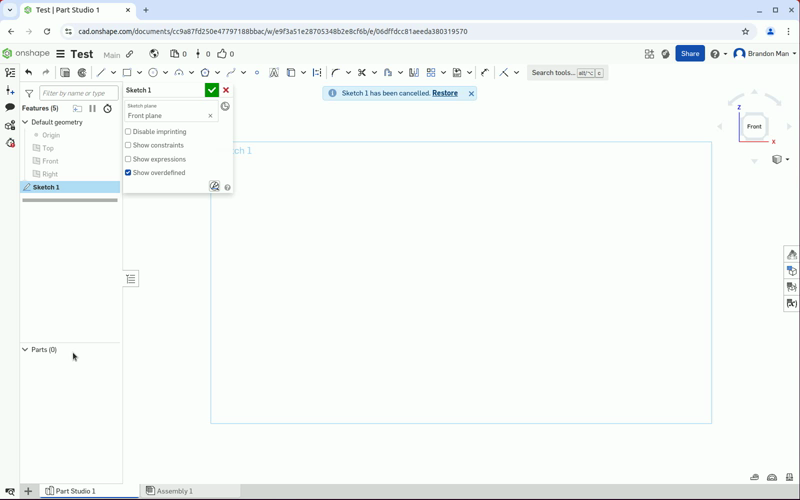
key_down(shift)
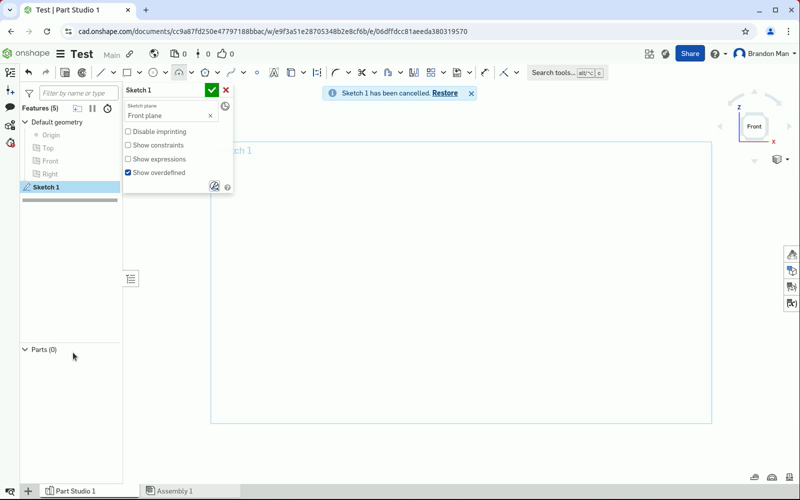
mouse_move(404, 282)
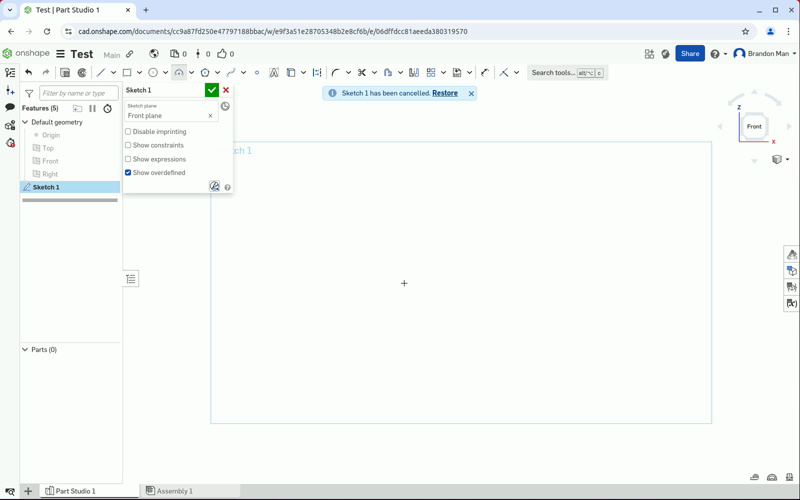
click(404, 282)
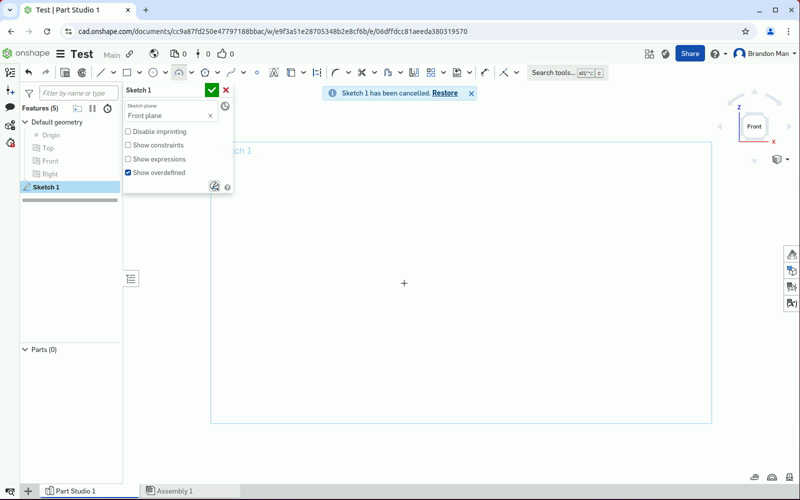
key_up(shift)
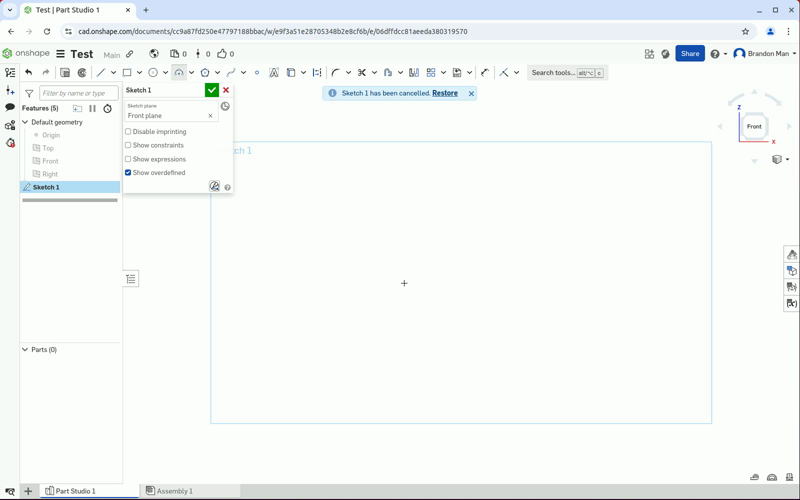
key_down(shift)
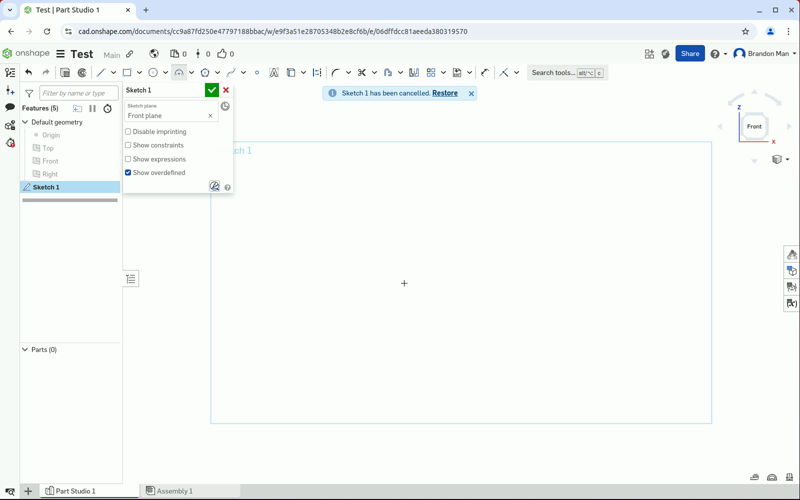
mouse_move(516, 282)
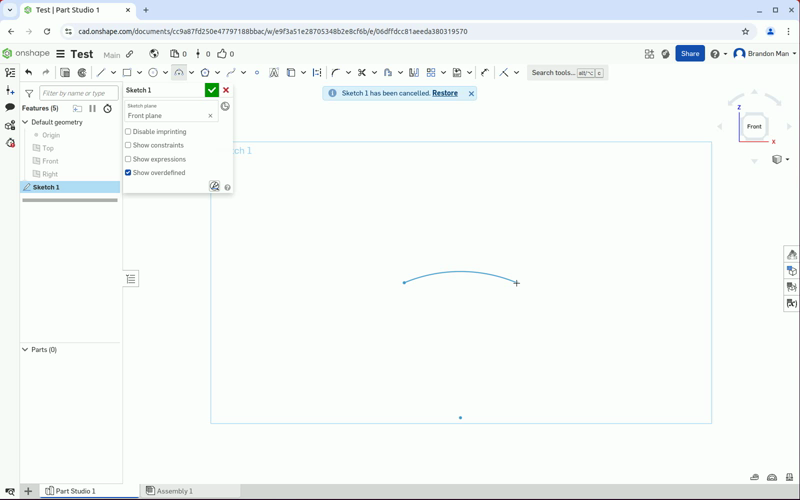
click(516, 282)
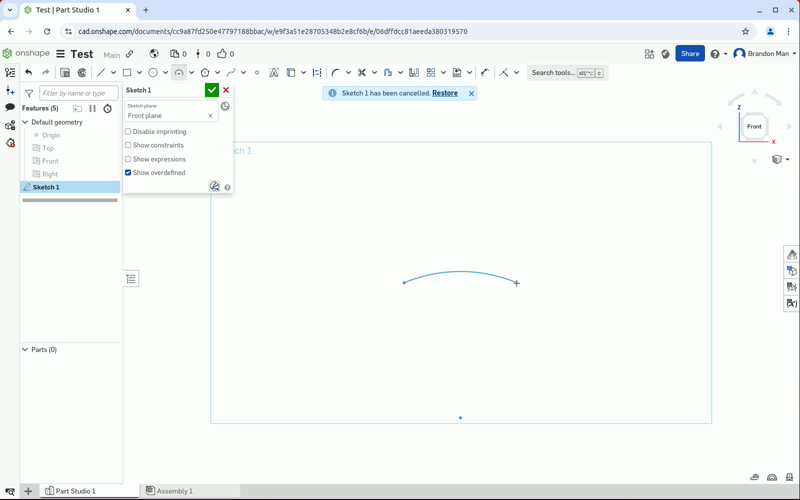
mouse_move(460, 226)
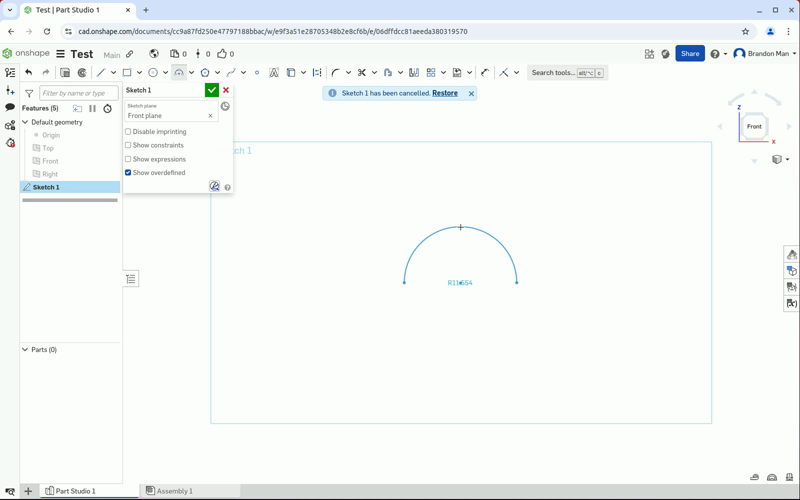
click(460, 226)
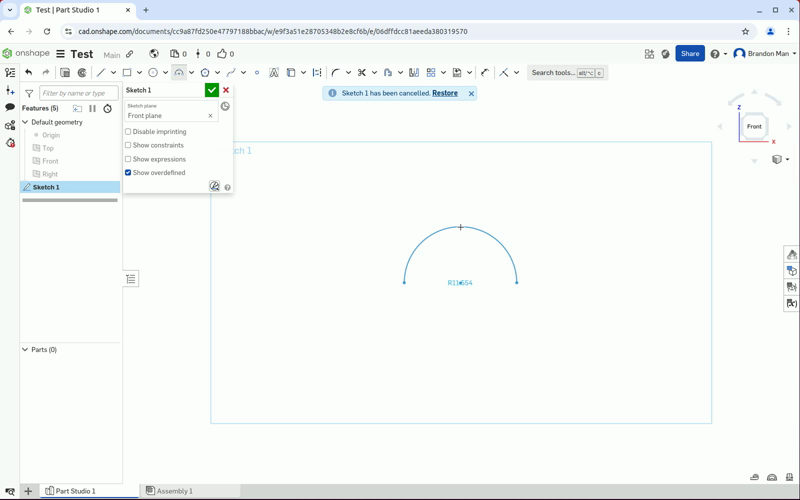
key_up(shift)
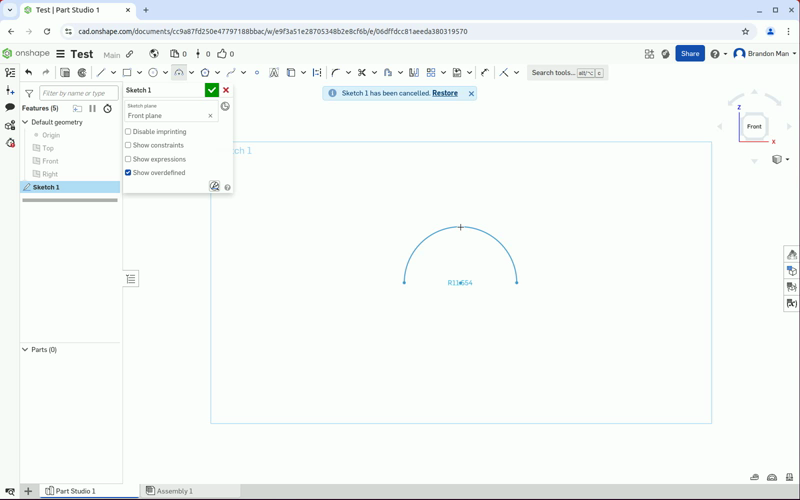
key(esc)
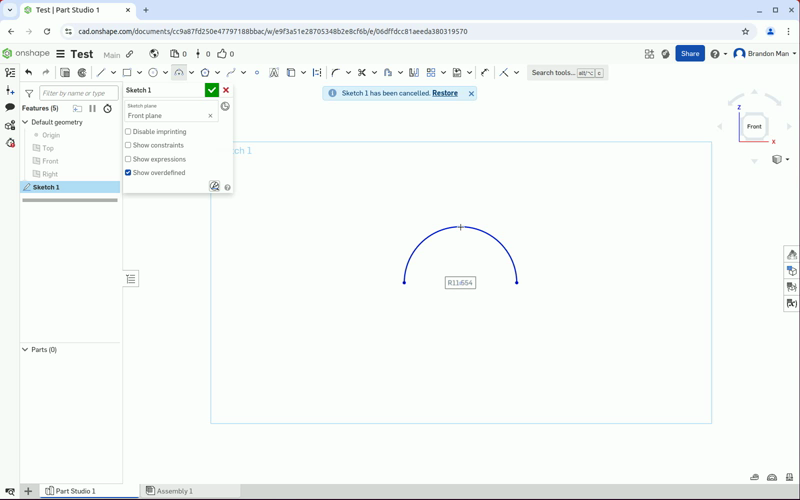
key(l)
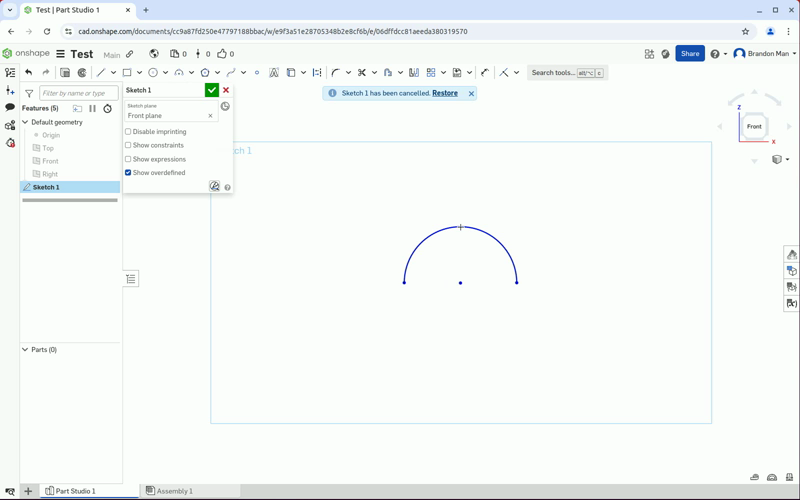
mouse_move(516, 282)
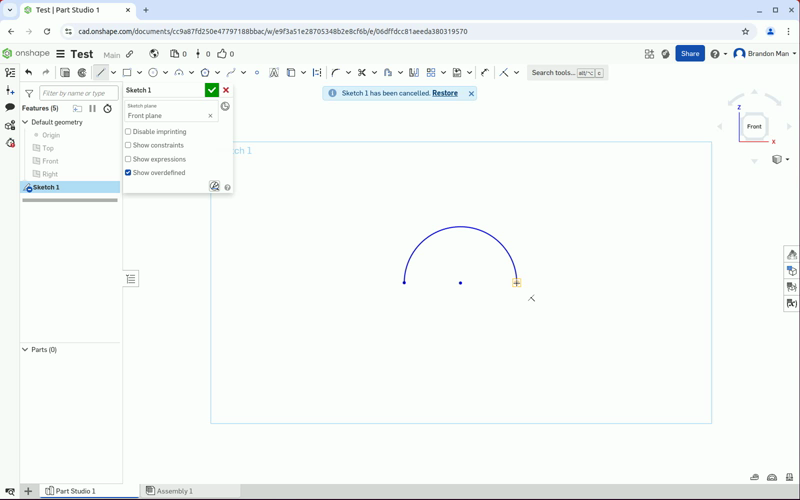
click(516, 282)
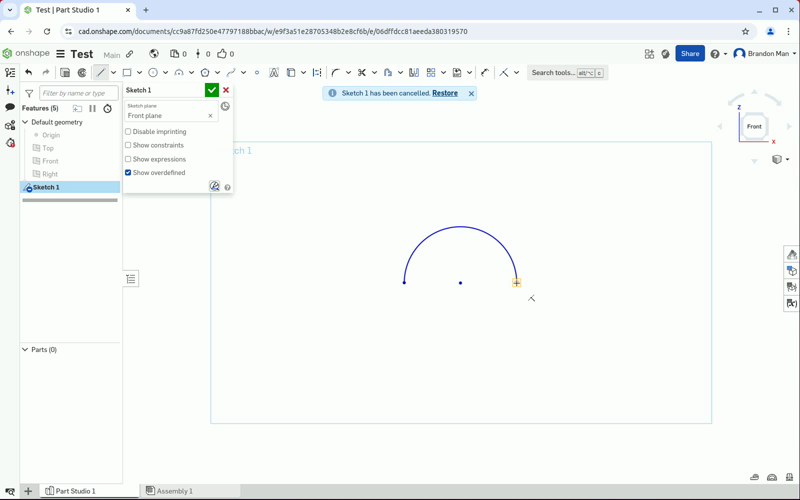
key_down(shift)
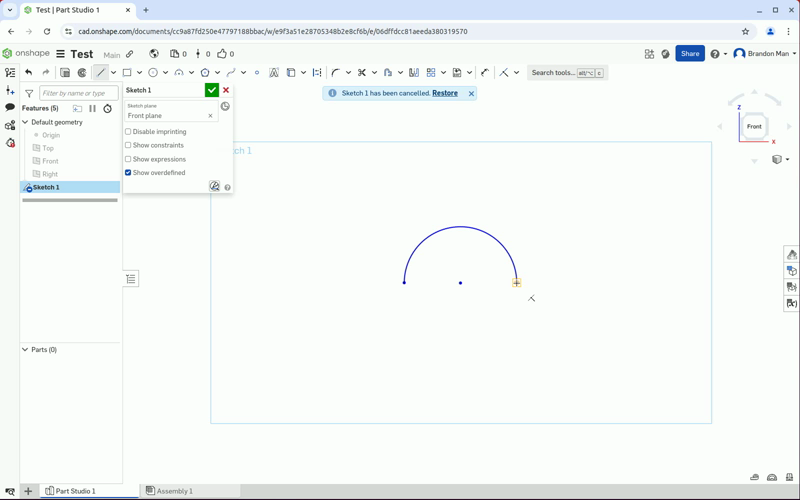
mouse_move(516, 170)
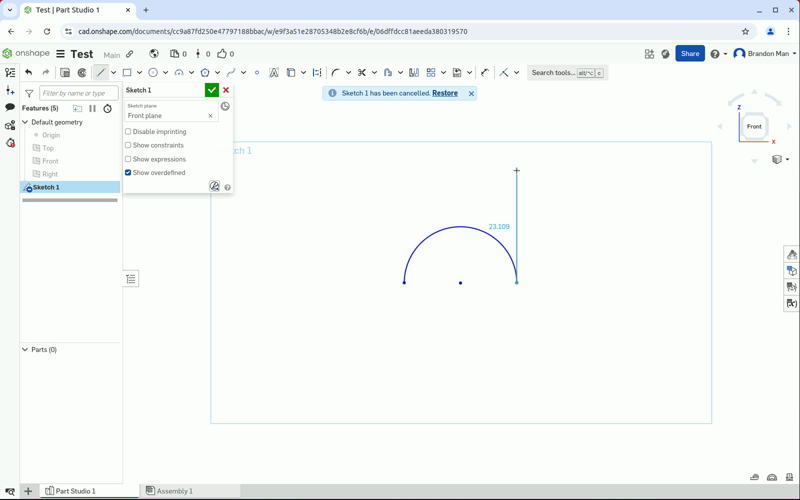
click(516, 170)
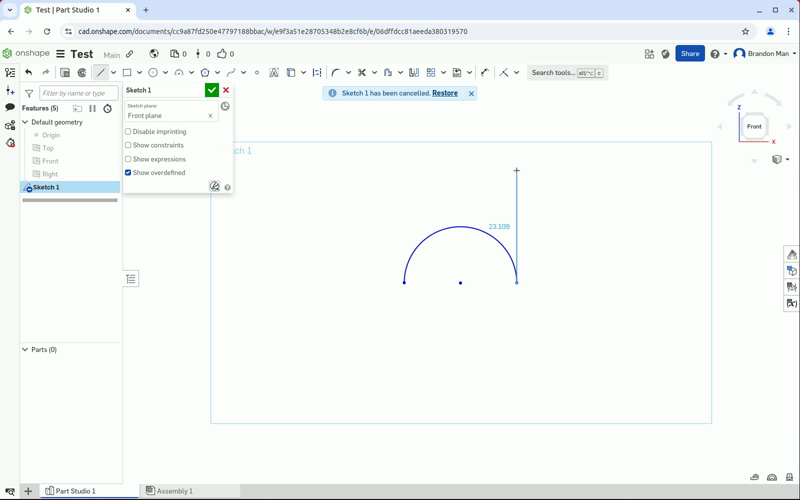
key_up(shift)
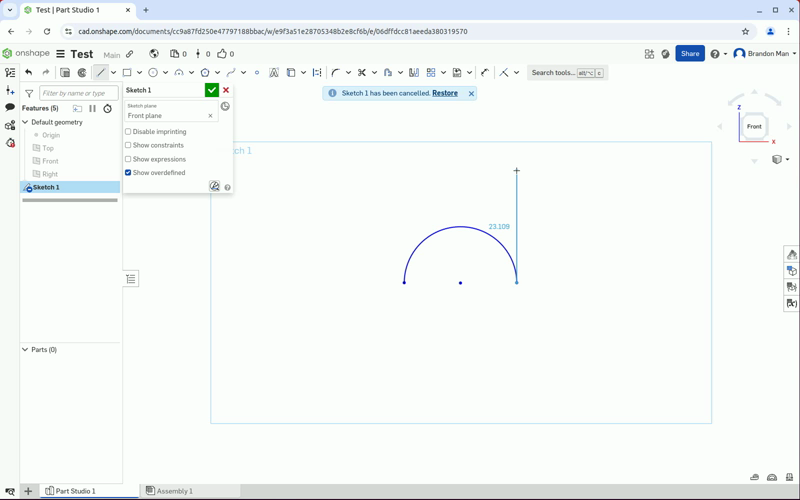
key_down(shift)
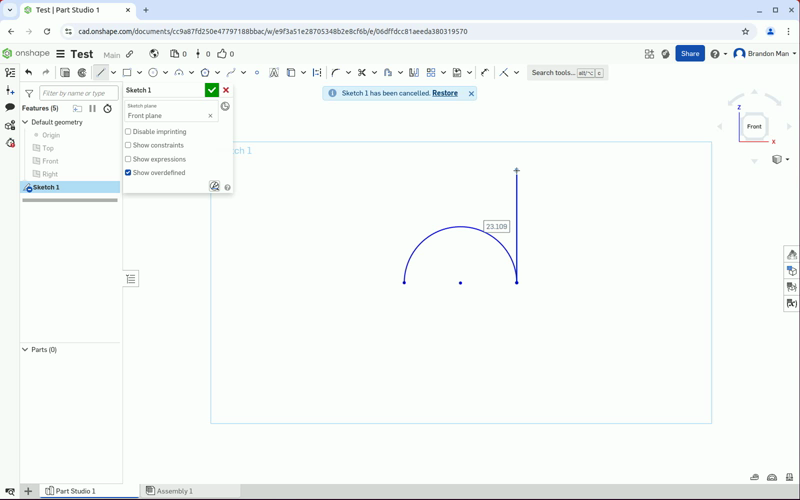
mouse_move(404, 170)
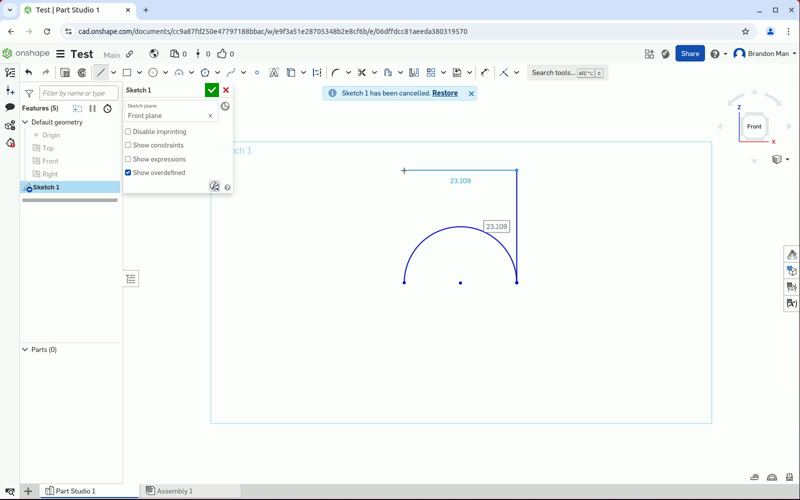
click(404, 170)
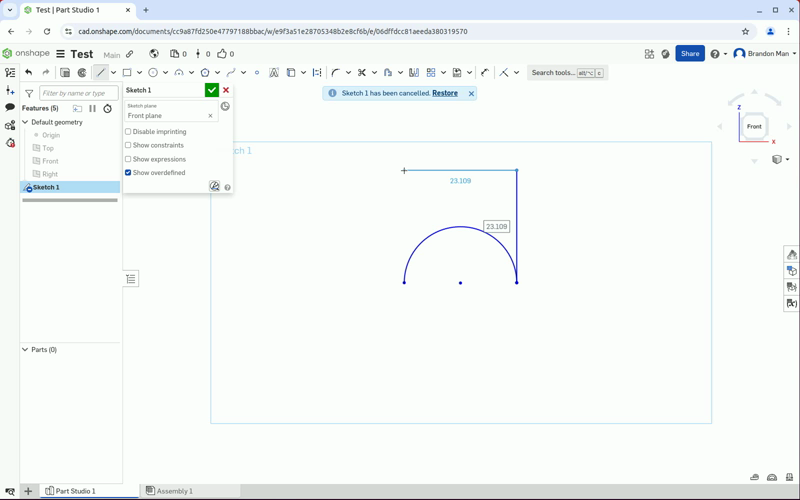
key_up(shift)
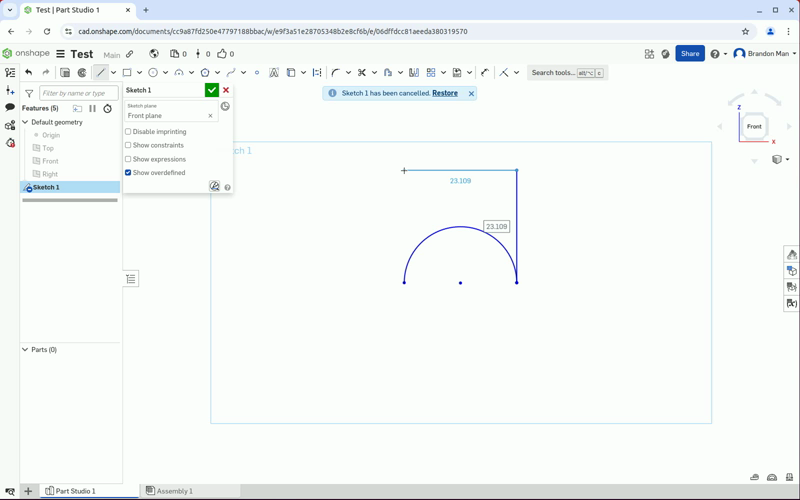
key_down(shift)
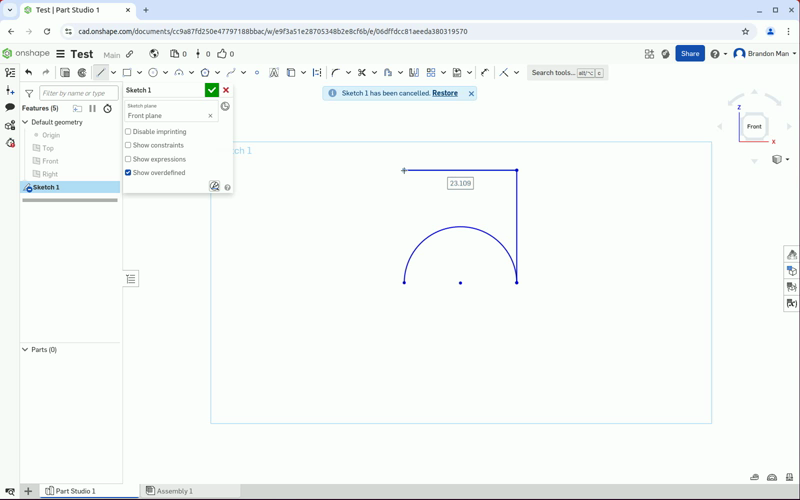
mouse_move(404, 282)
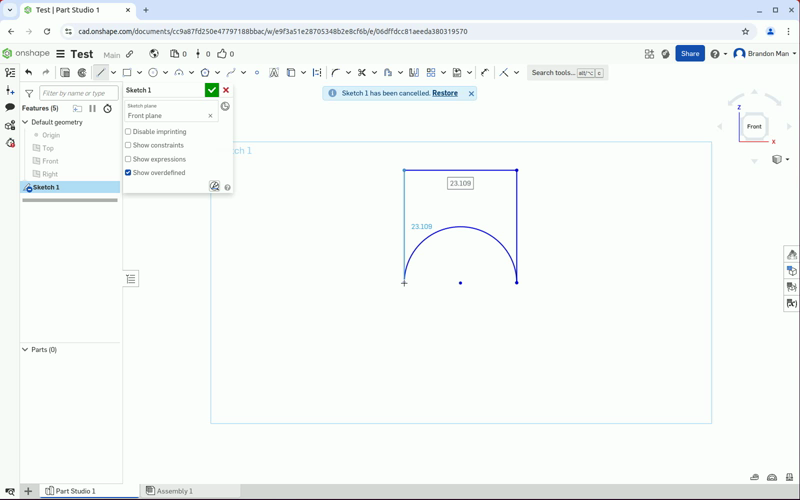
key_up(shift)
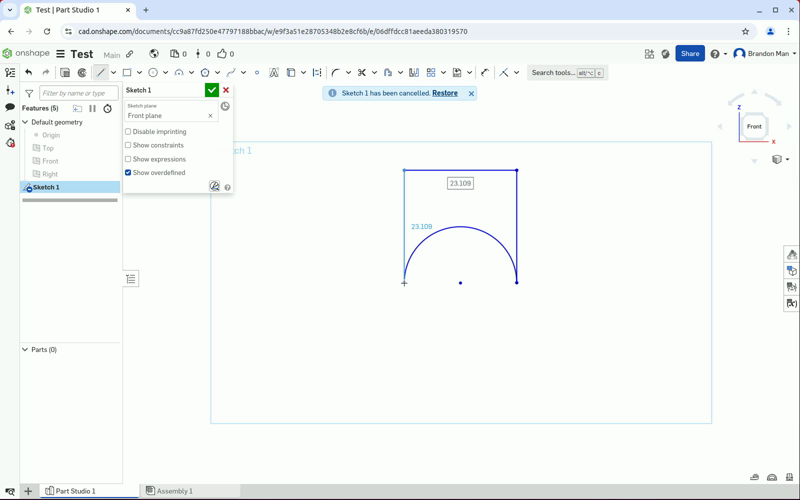
click(404, 282)
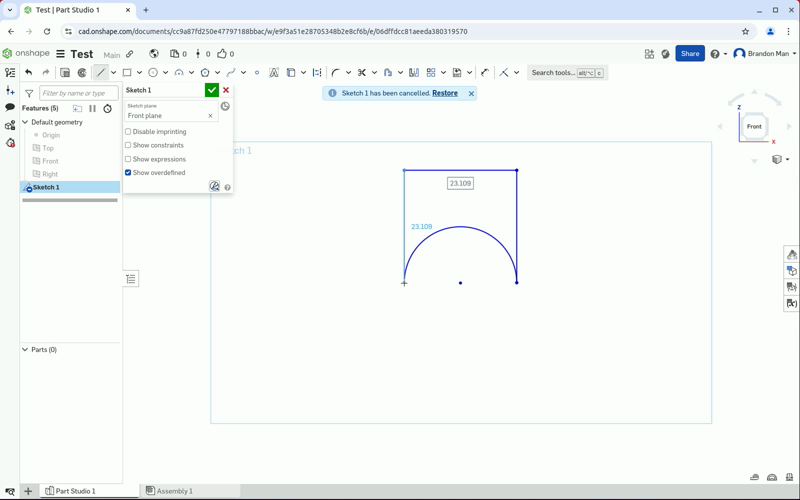
key(esc)
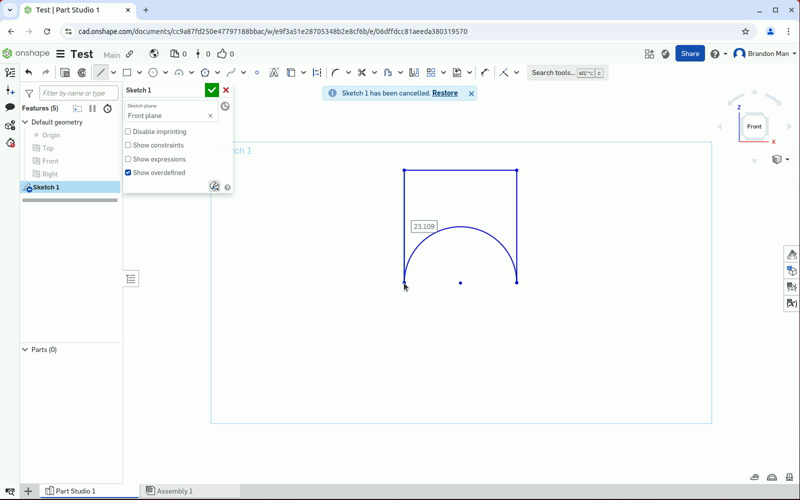
mouse_move(470, 263)
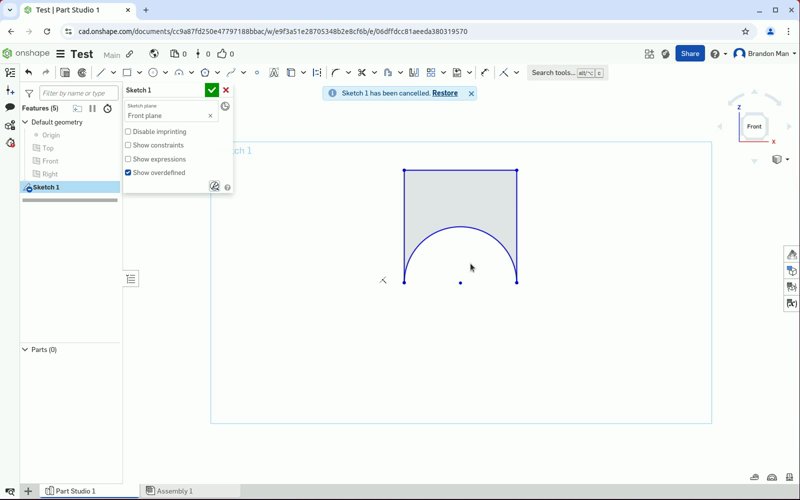
scroll(6)
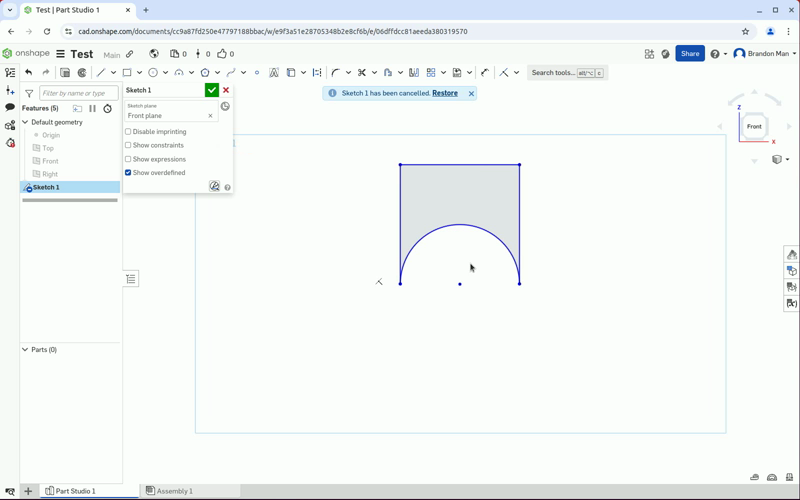
scroll(6)
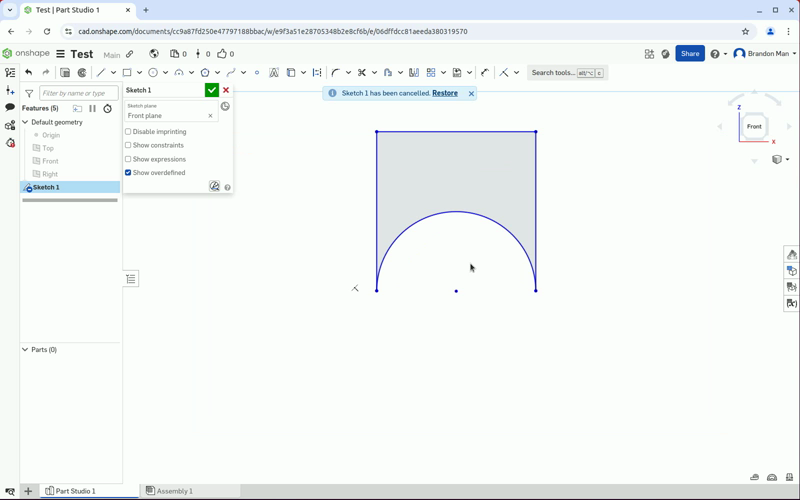
scroll(6)
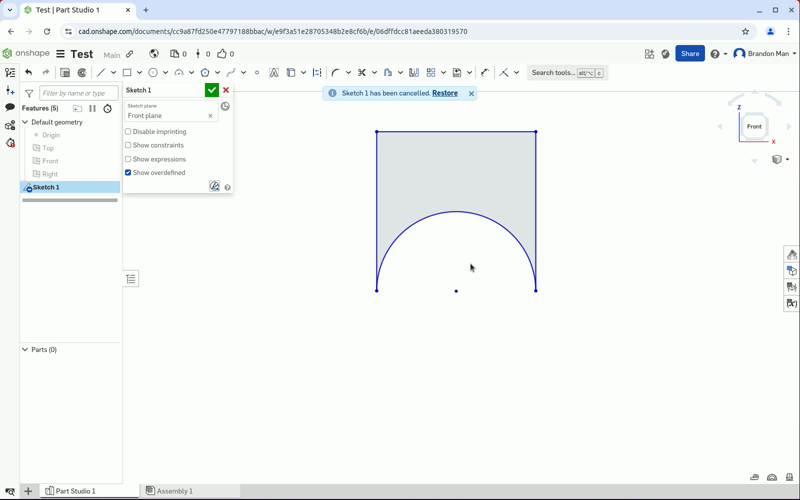
scroll(6)
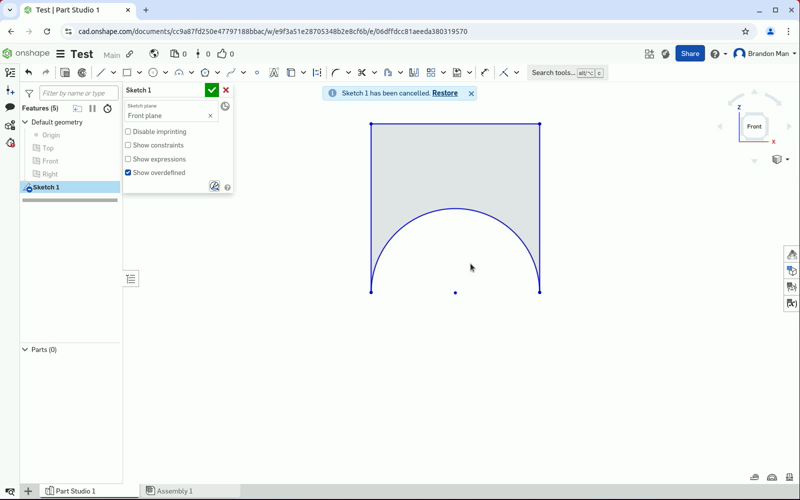
scroll(6)
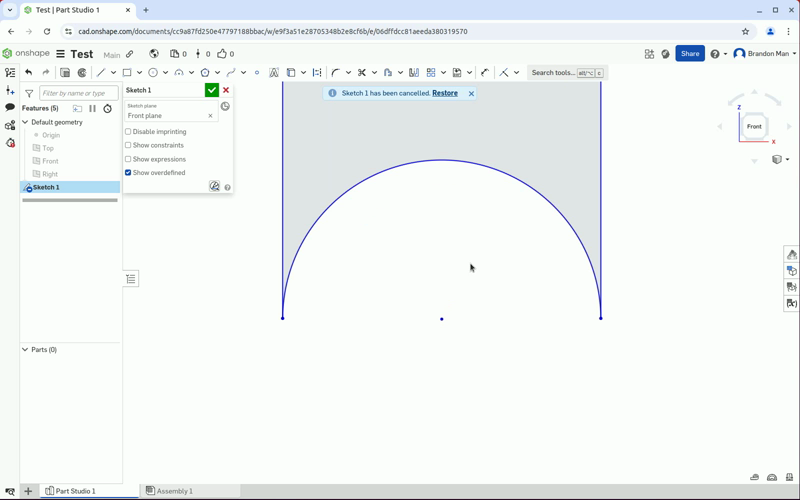
scroll(6)
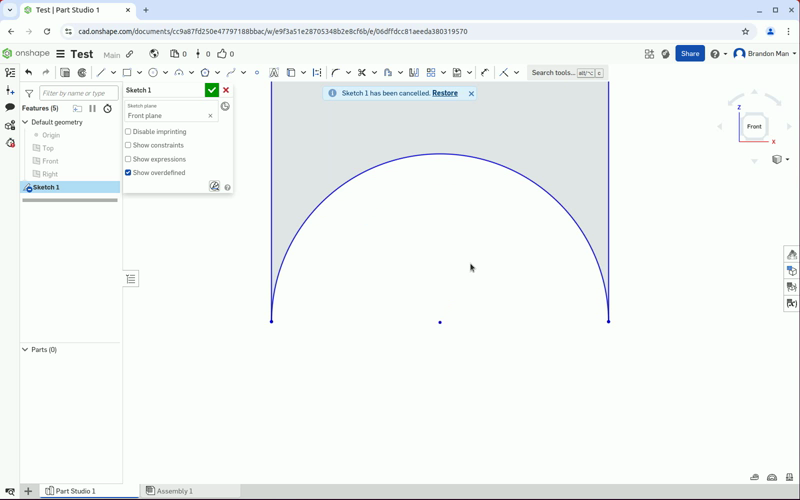
scroll(6)
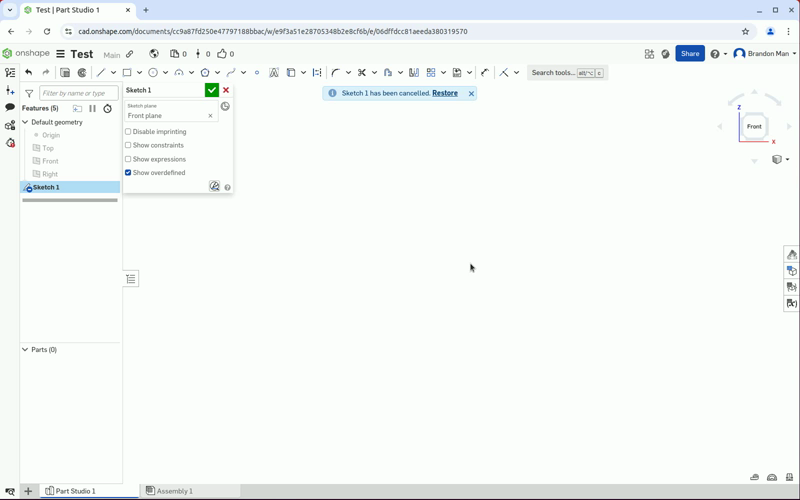
click(470, 263)
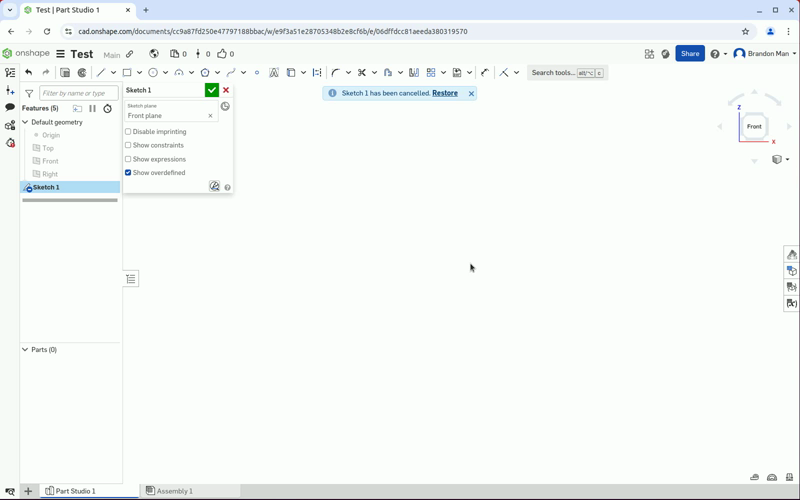
scroll(-6)
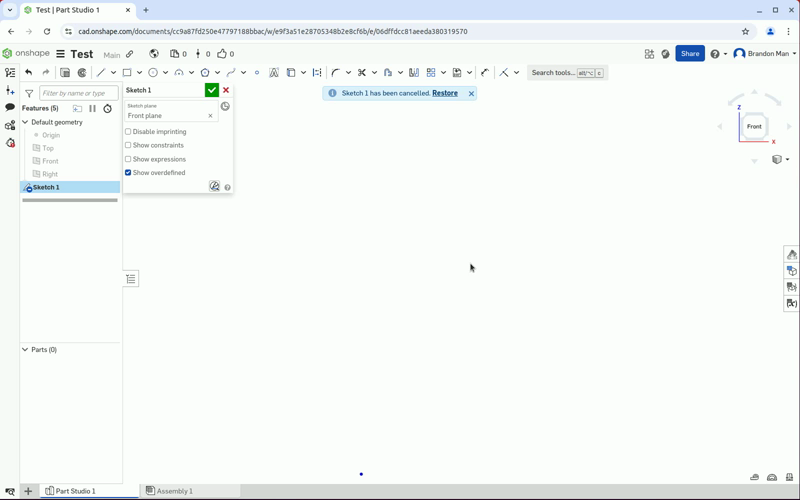
scroll(-6)
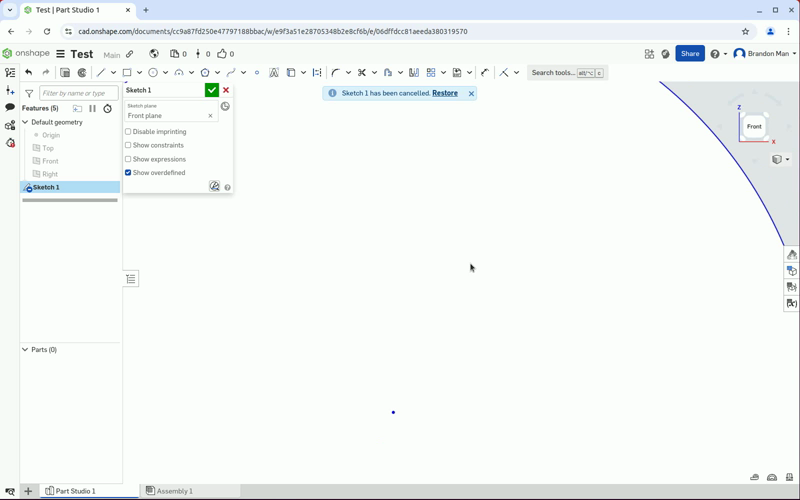
scroll(-6)
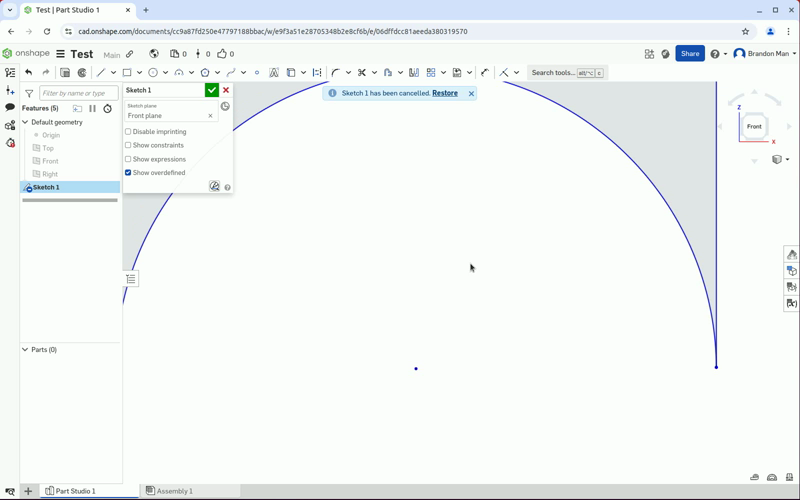
scroll(-6)
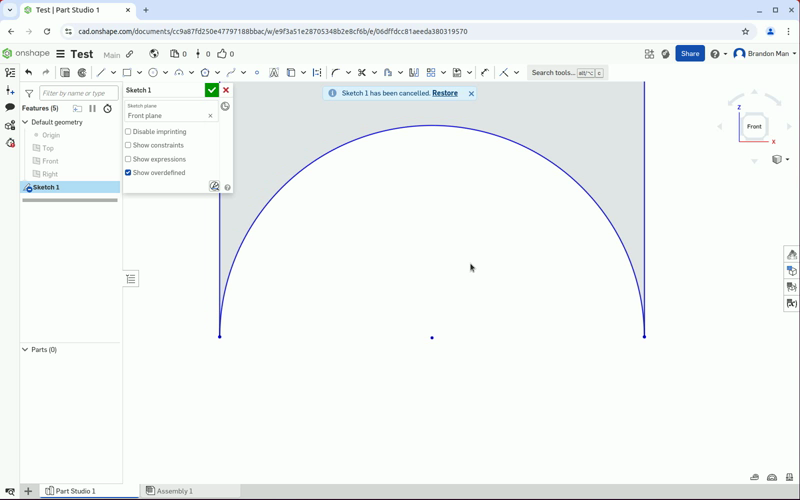
scroll(-6)
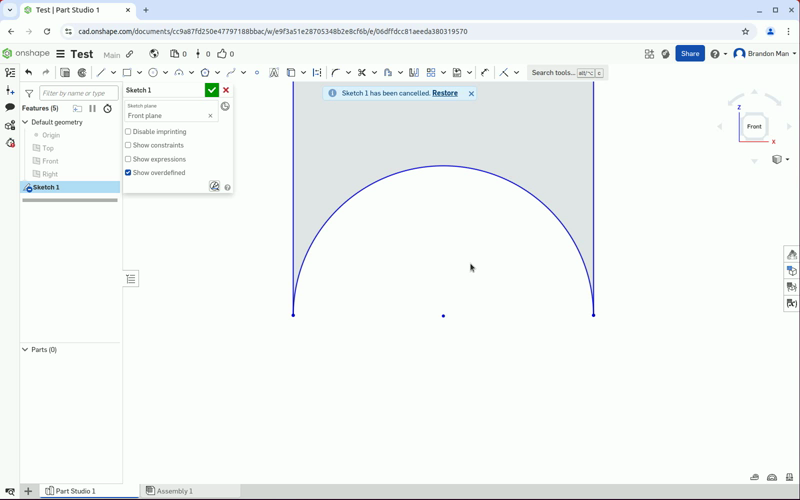
scroll(-6)
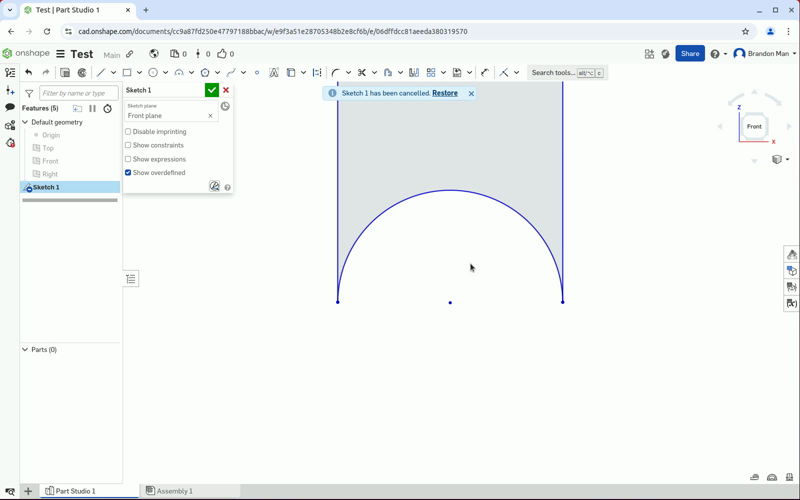
scroll(-6)
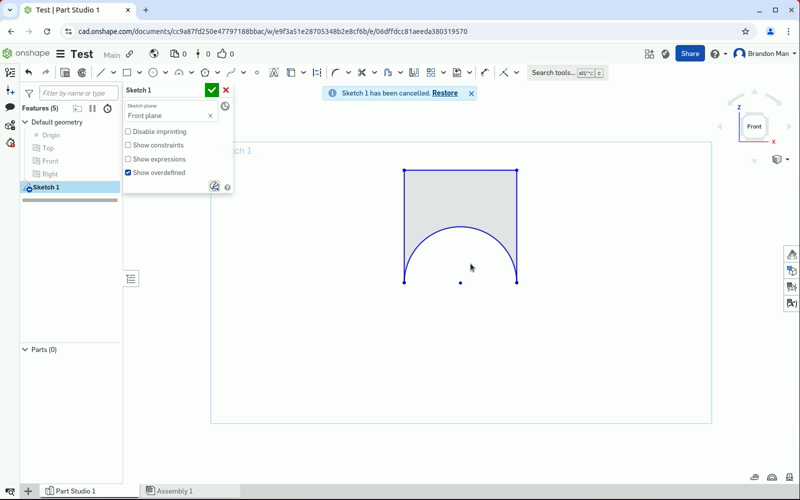
mouse_move(73, 352)
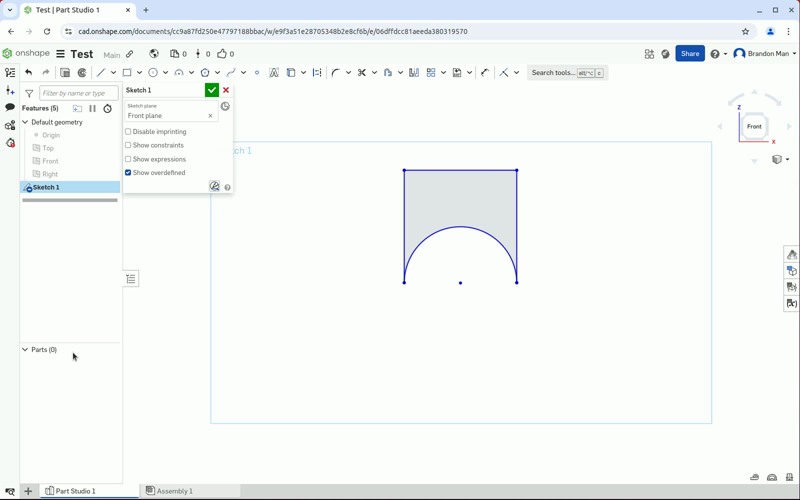
key(shift+y)
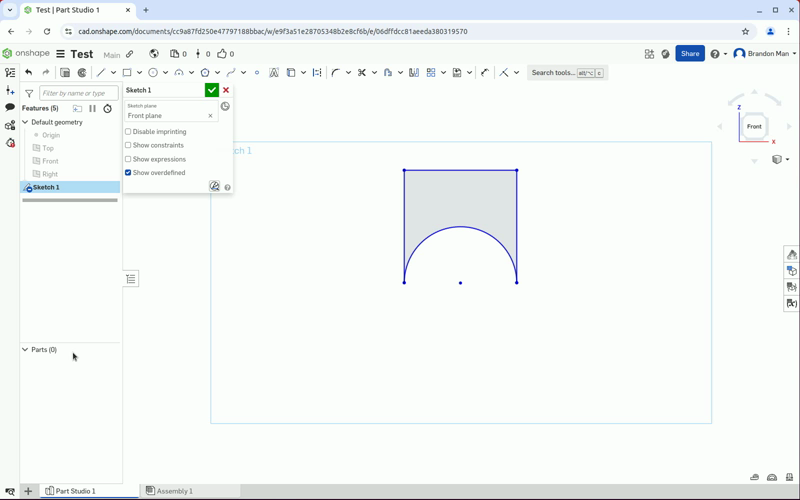
key(shift+e)
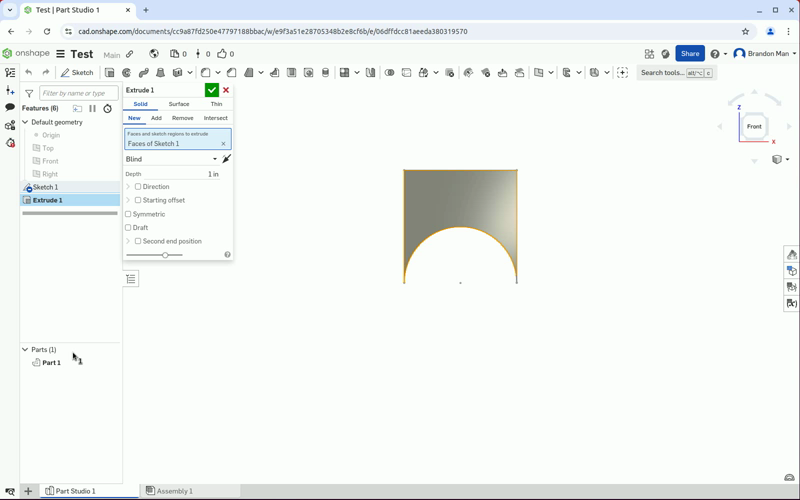
mouse_move(143, 106)
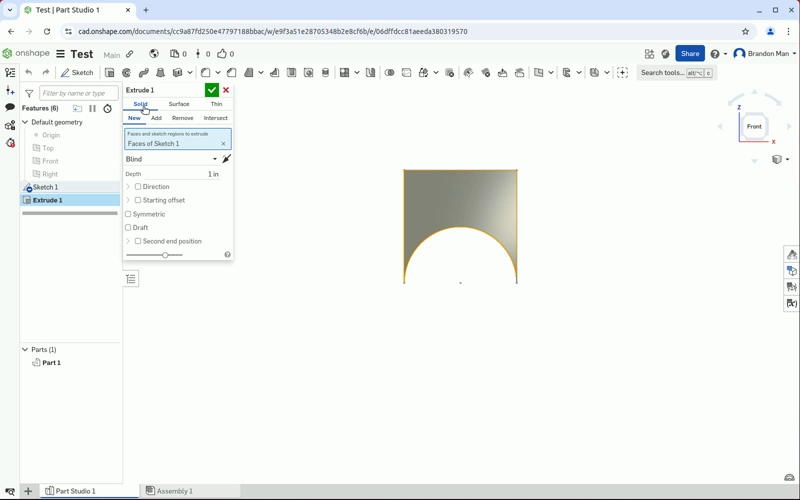
click(143, 106)
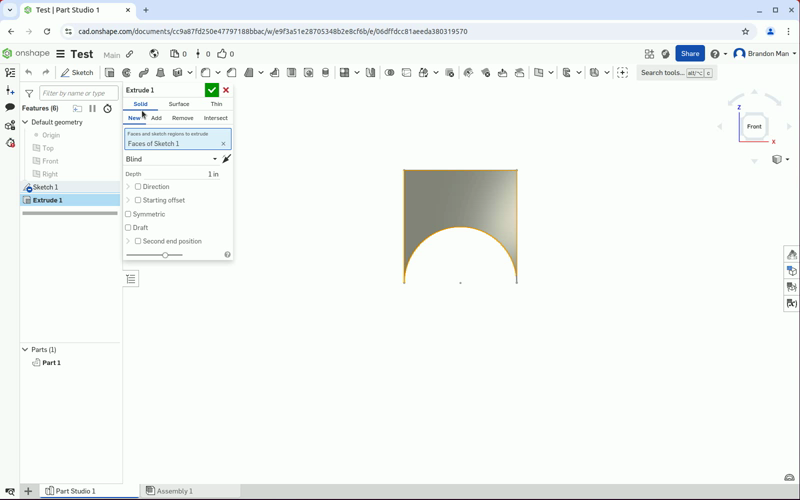
mouse_move(137, 120)
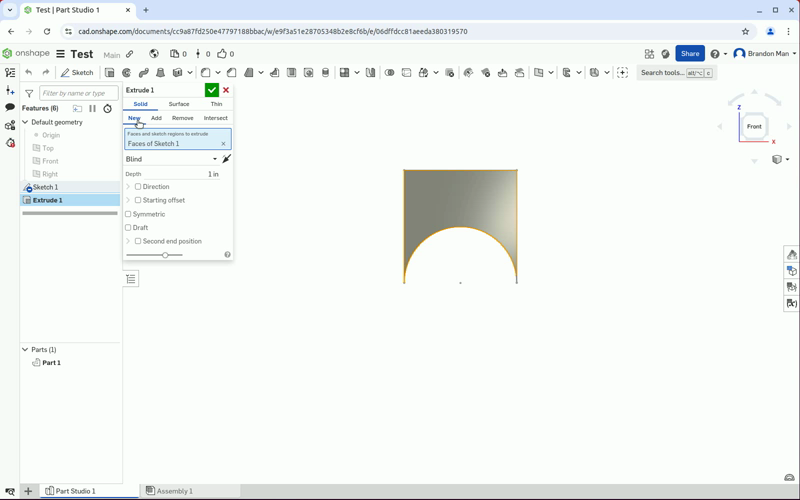
click(137, 120)
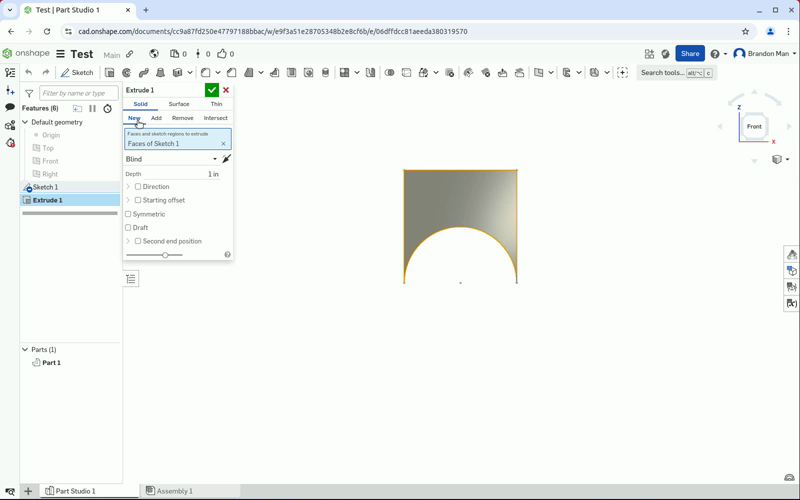
key(tab, 4)
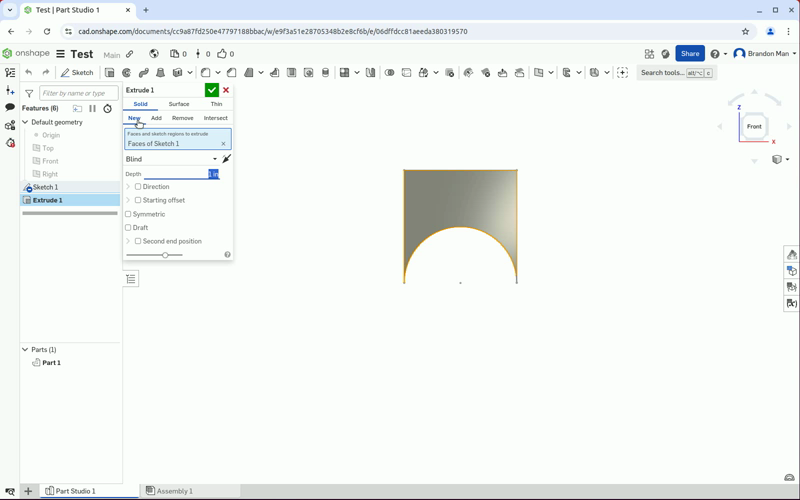
text(1.685)
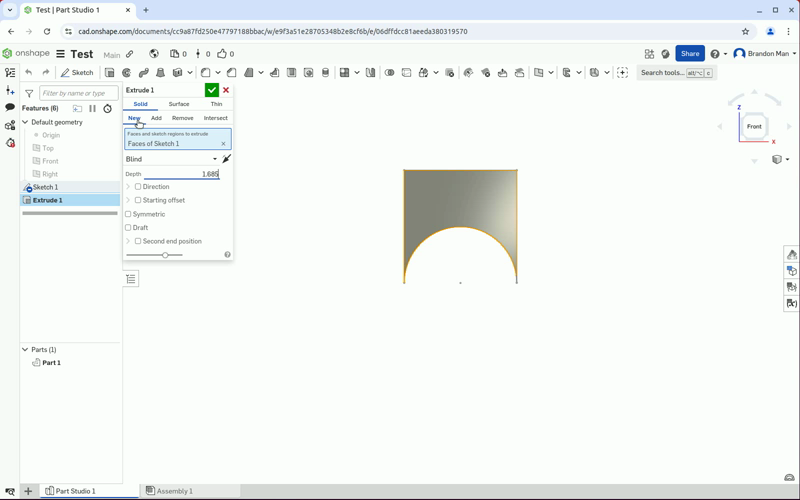
key(enter)
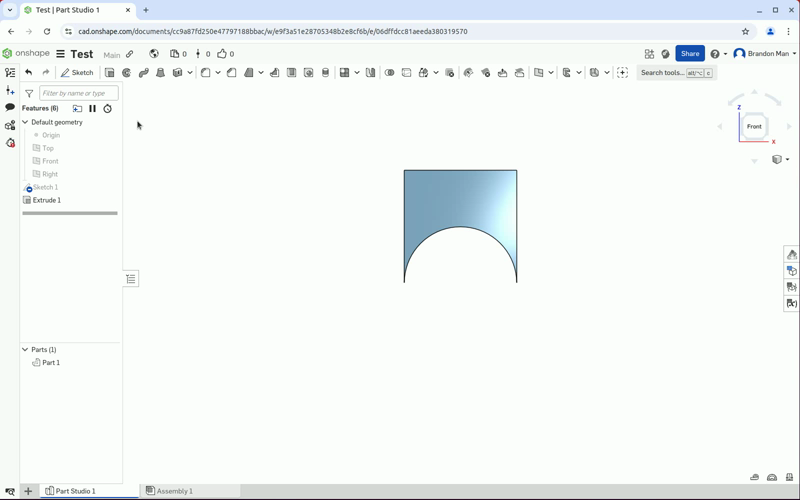
key(shift+h)
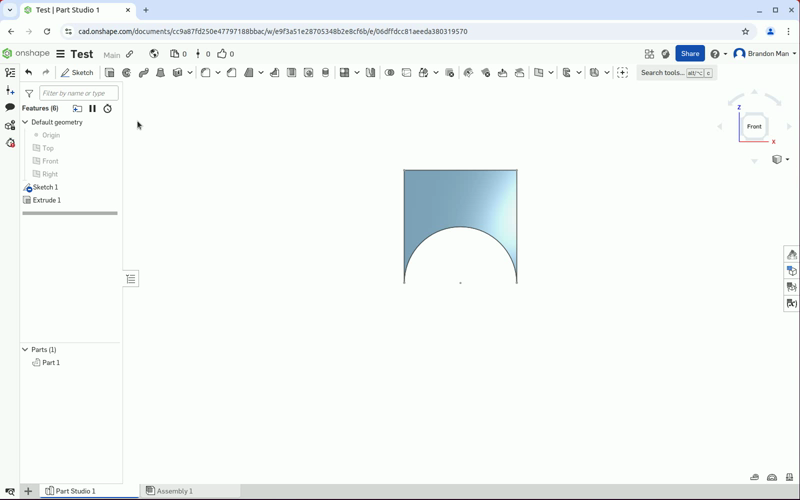
key(shift+h)
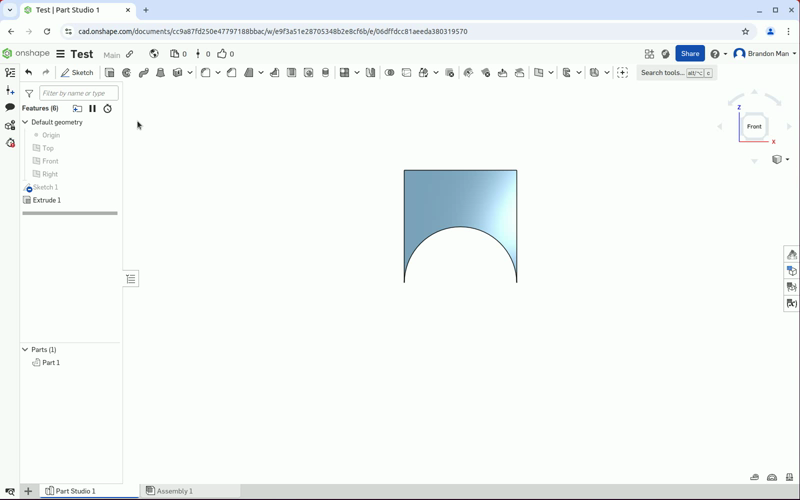
mouse_move(73, 189)
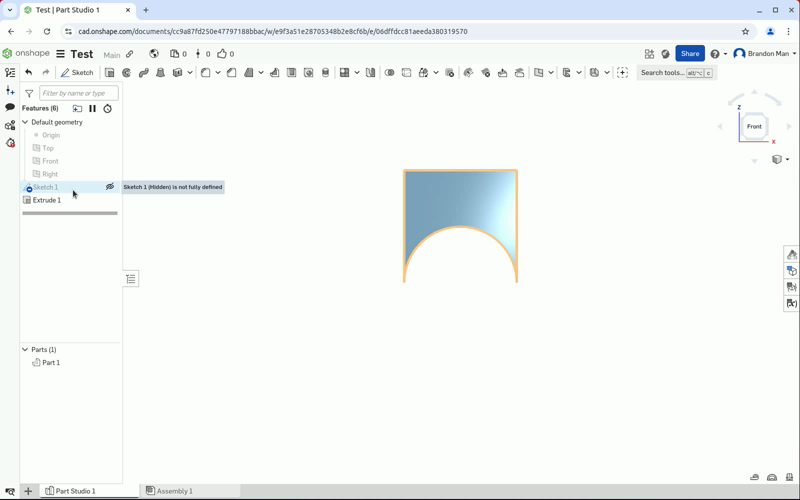
click(73, 189)
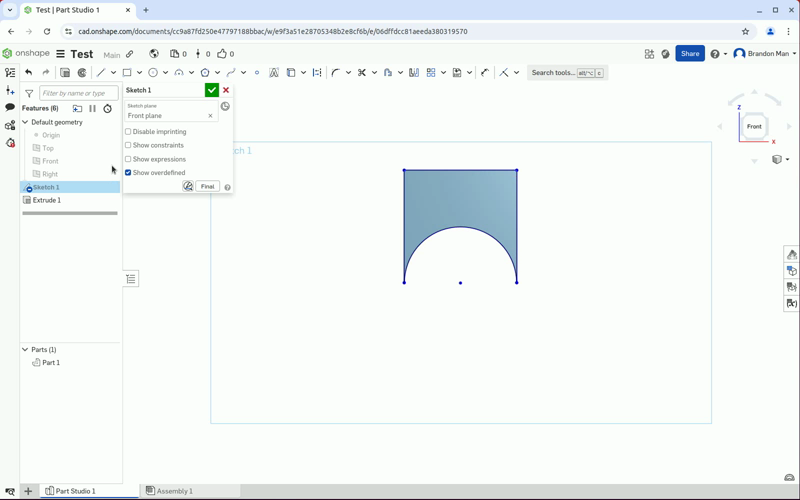
mouse_move(229, 92)
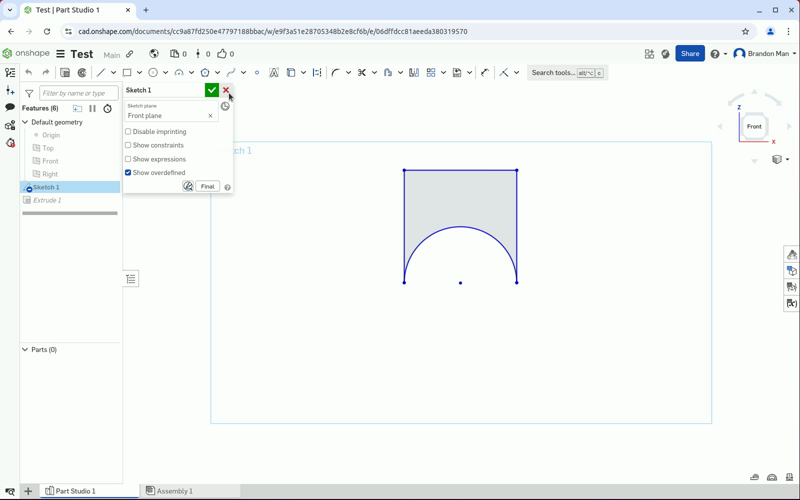
click(229, 92)
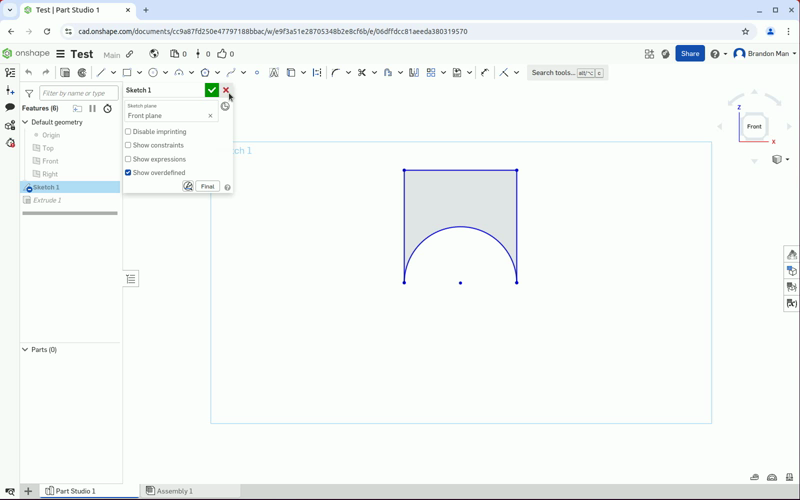
key(shift+s)
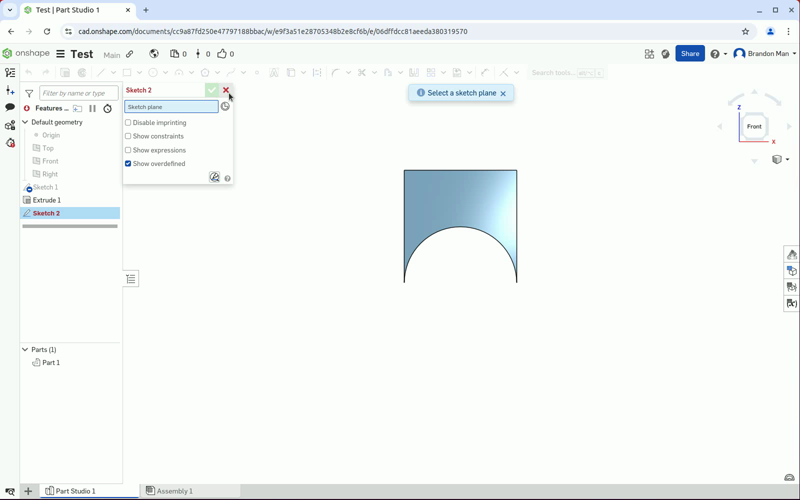
mouse_move(73, 163)
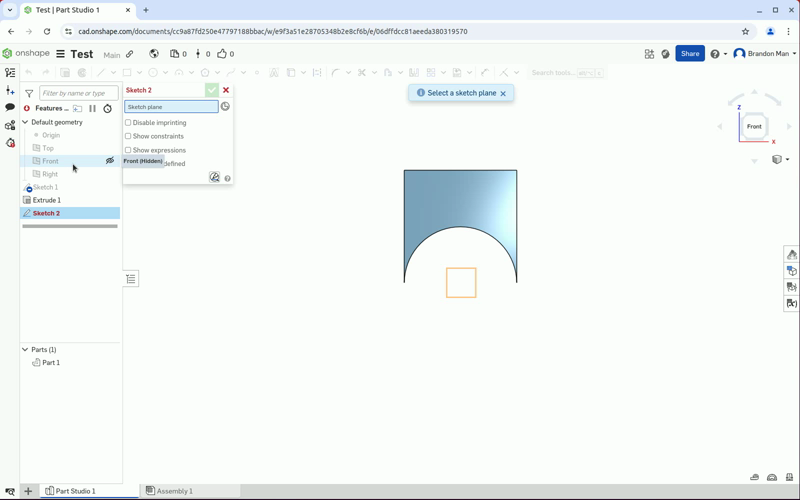
click(73, 163)
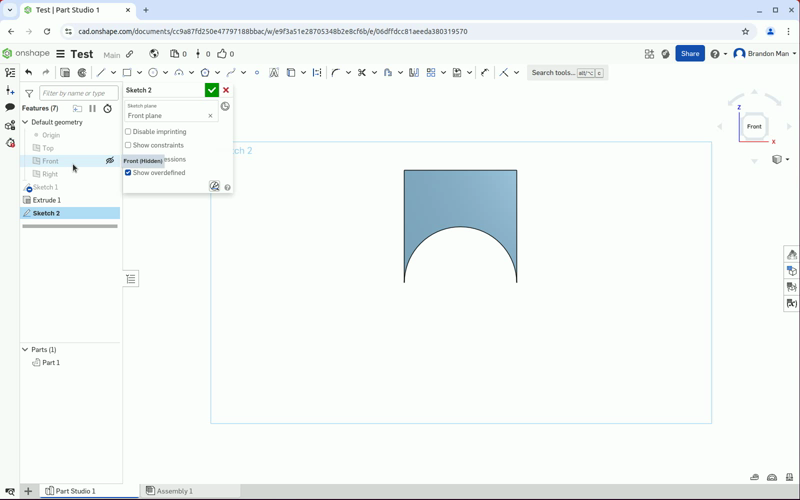
mouse_move(73, 352)
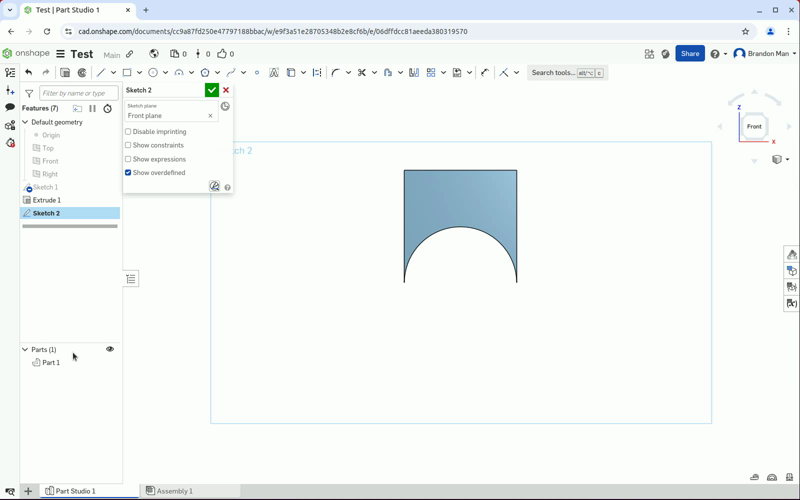
key(y)
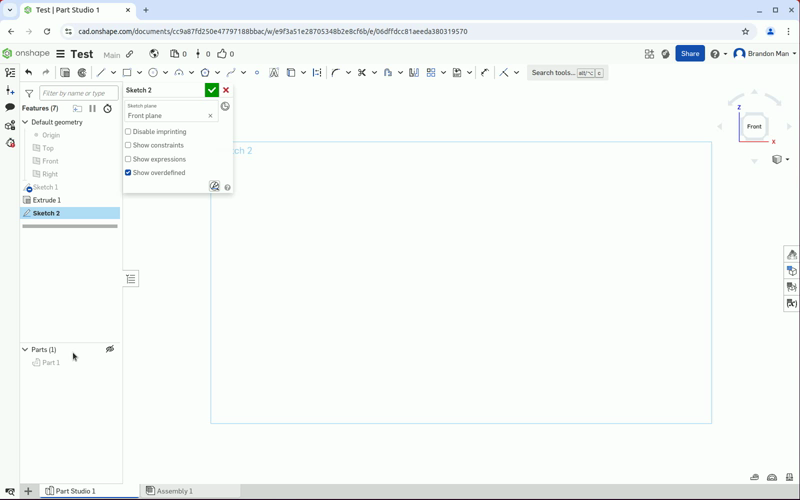
key(c)
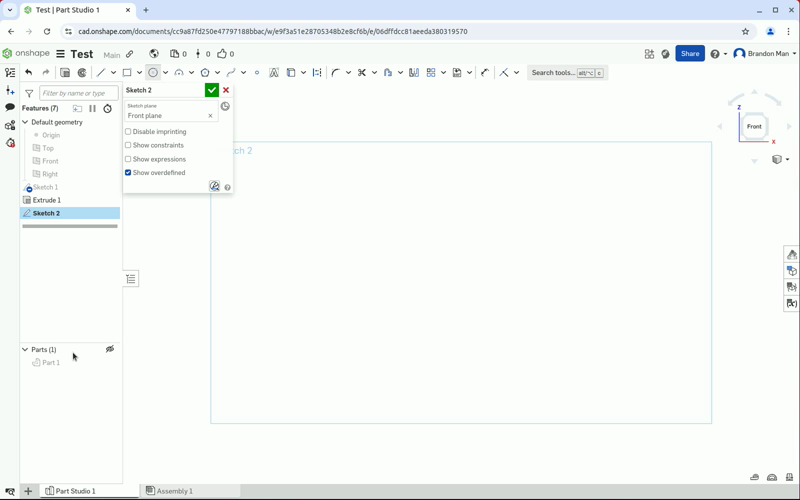
key_down(shift)
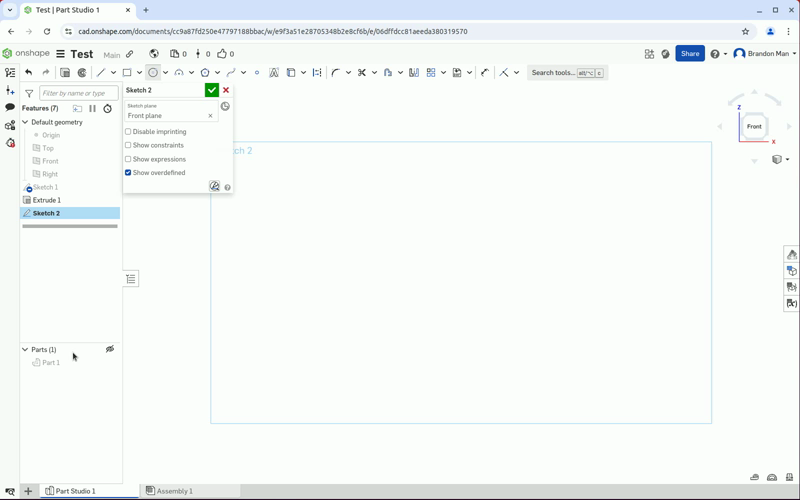
mouse_move(461, 282)
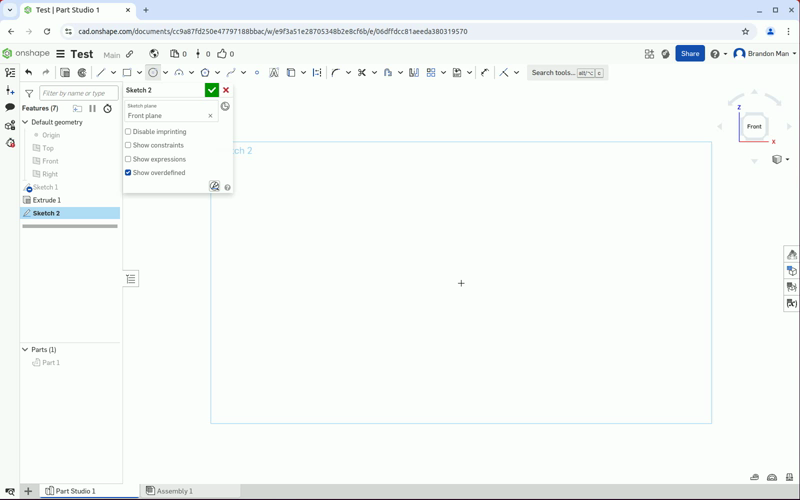
click(461, 282)
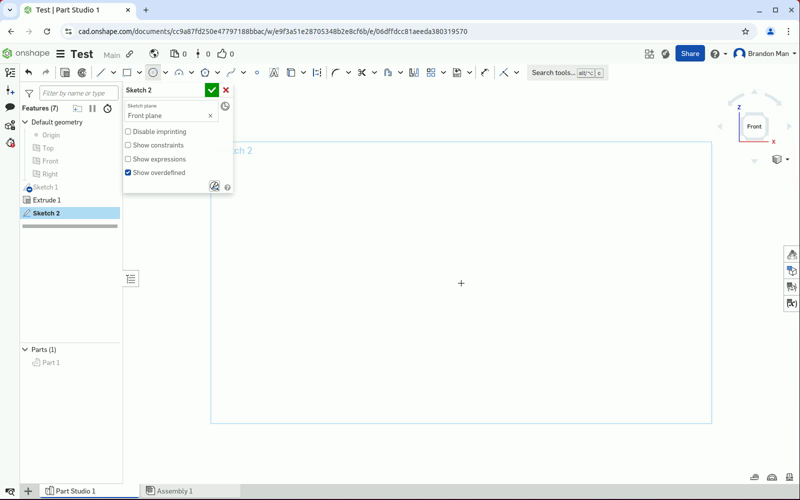
key_up(shift)
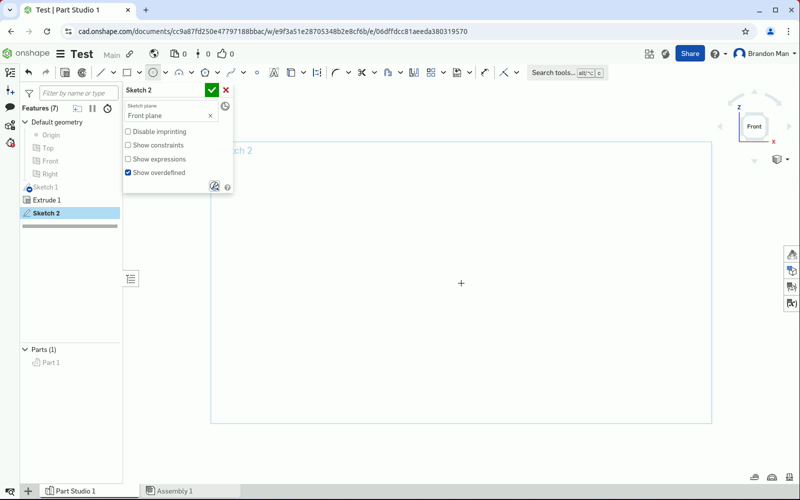
mouse_move(518, 282)
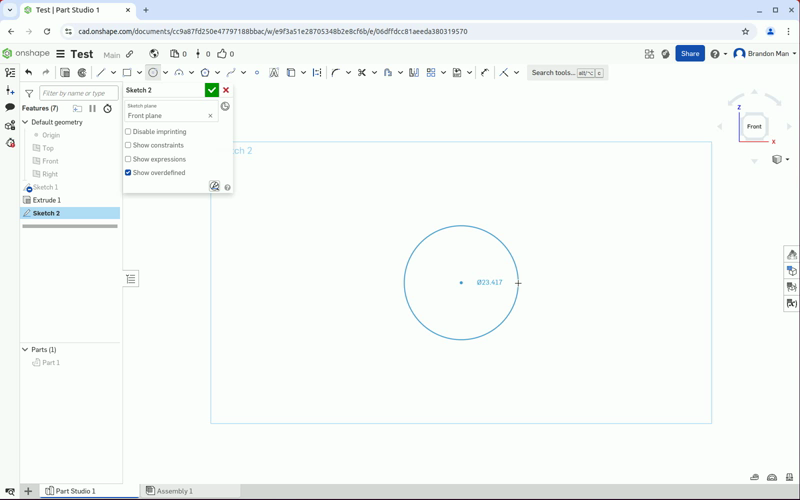
click(518, 282)
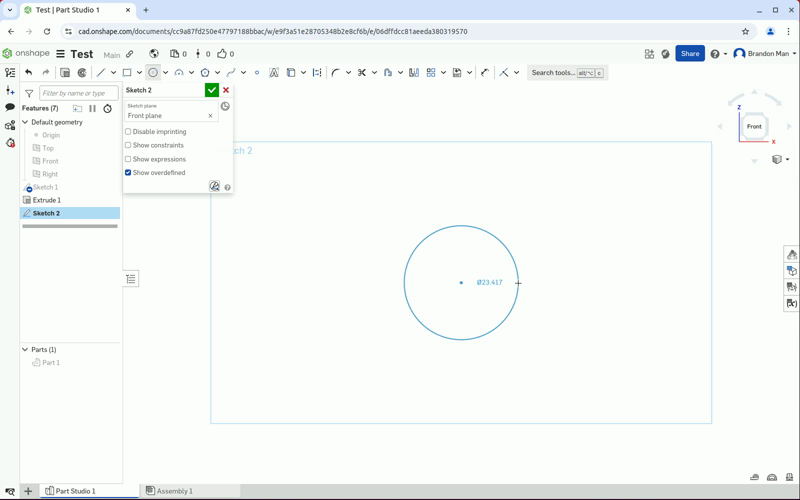
key(esc)
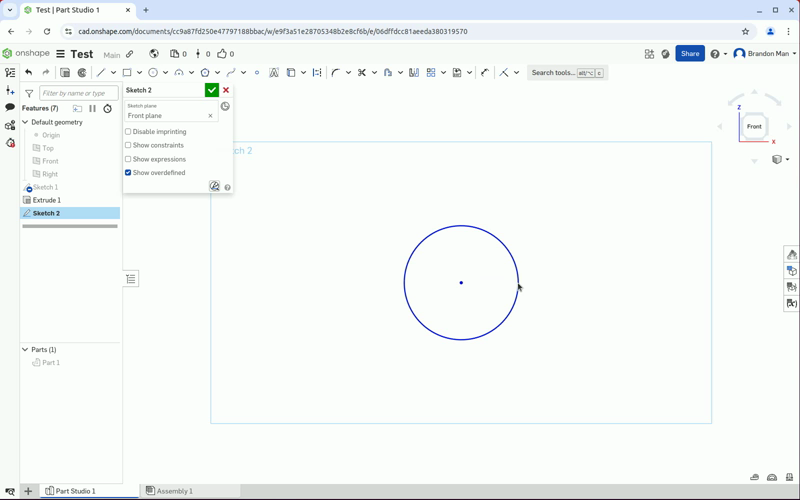
key(c)
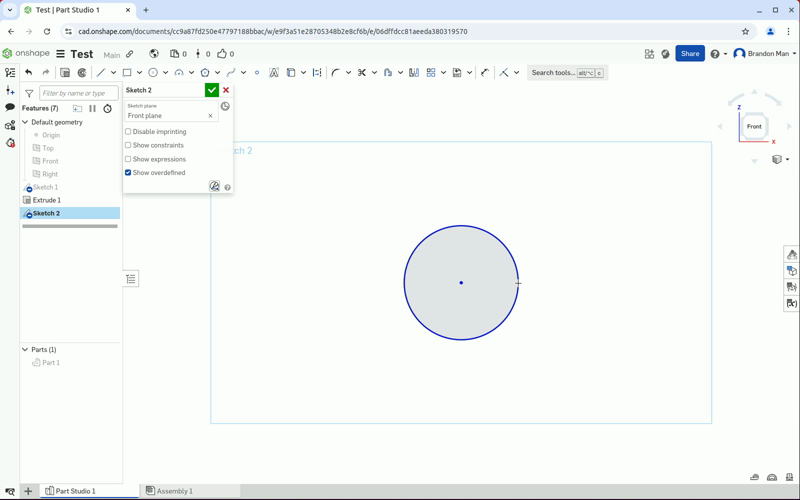
key_down(shift)
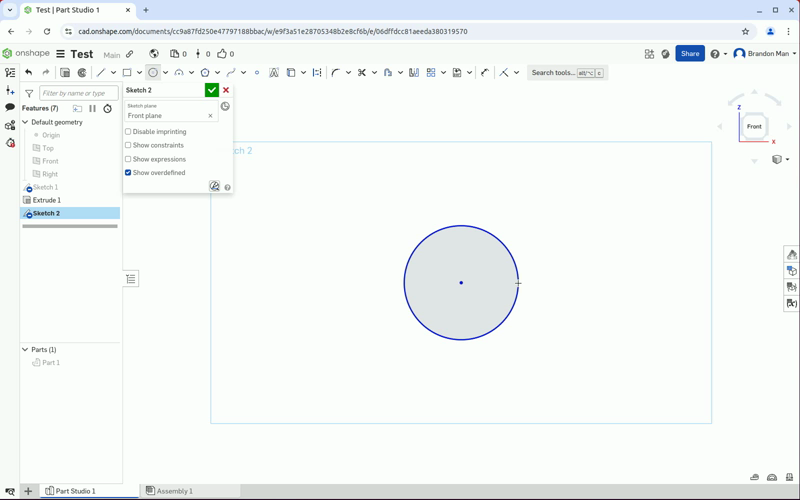
mouse_move(461, 282)
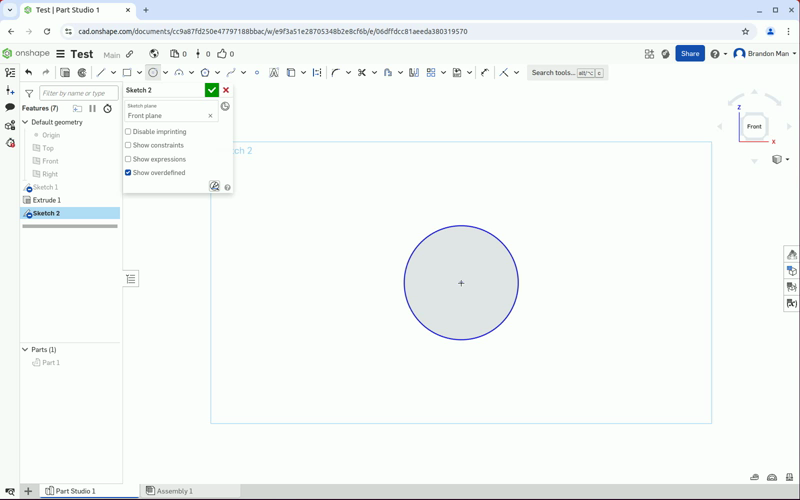
click(461, 282)
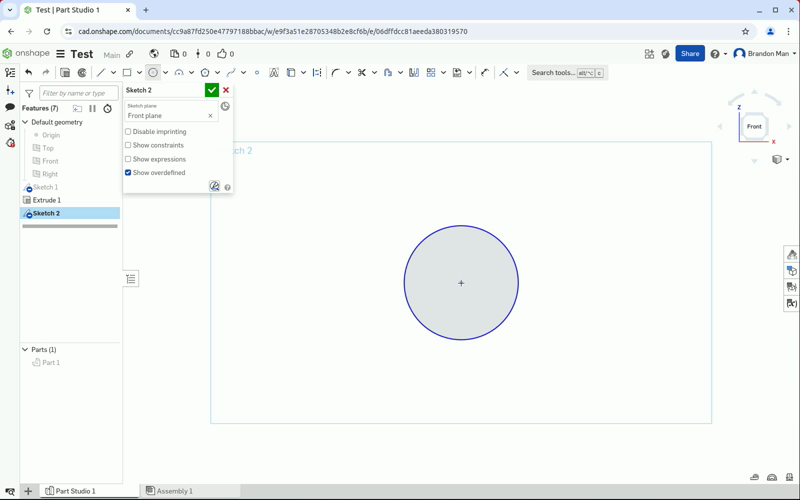
key_up(shift)
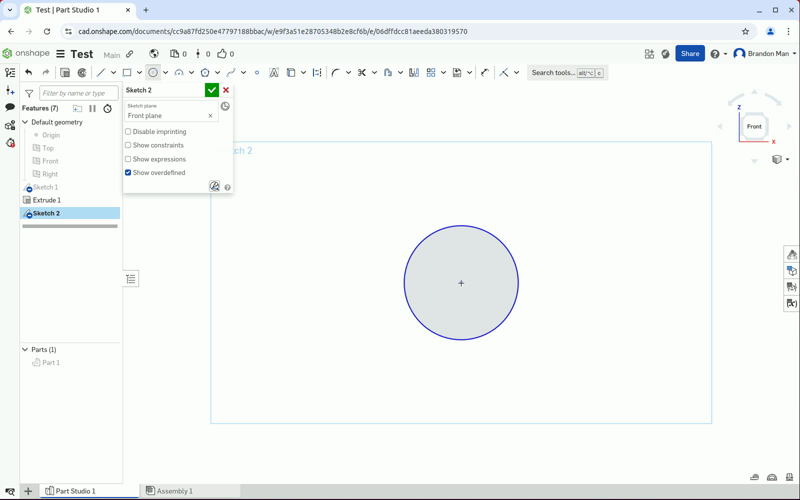
mouse_move(479, 282)
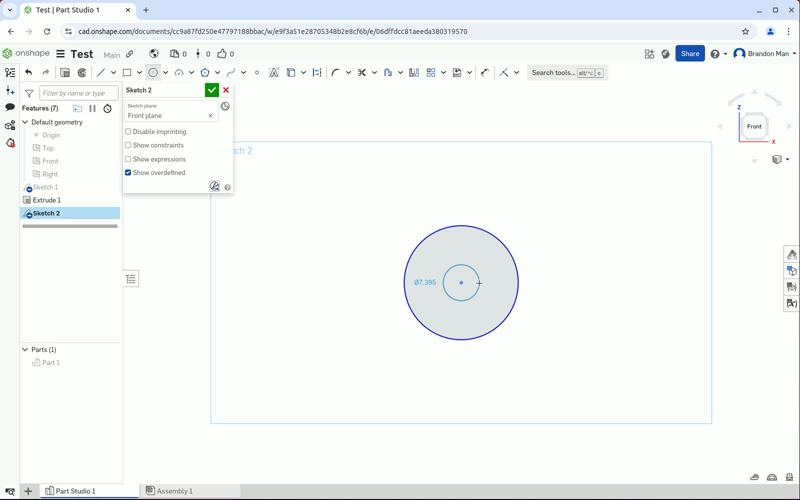
click(479, 282)
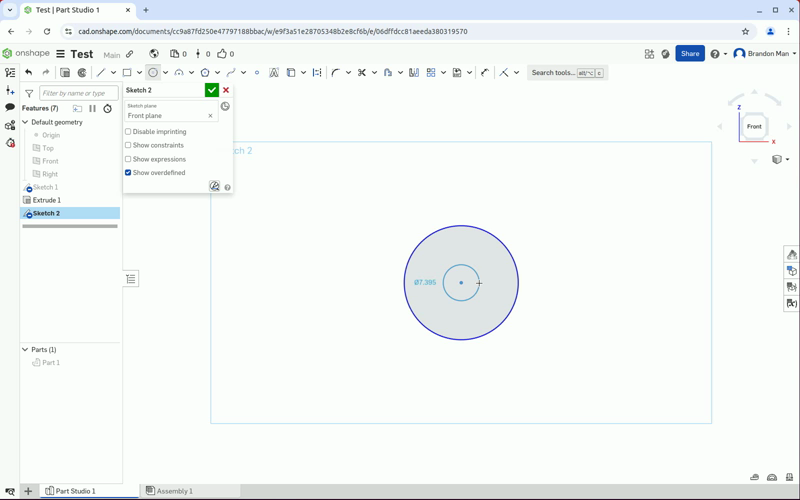
key(esc)
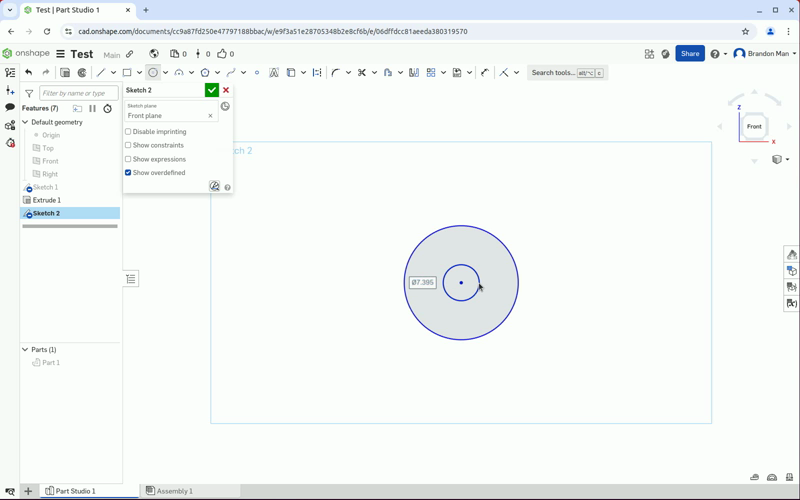
mouse_move(502, 295)
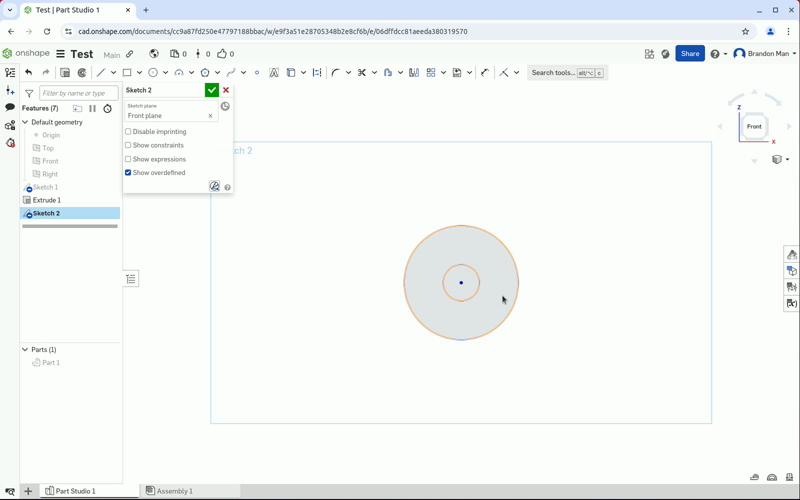
click(502, 295)
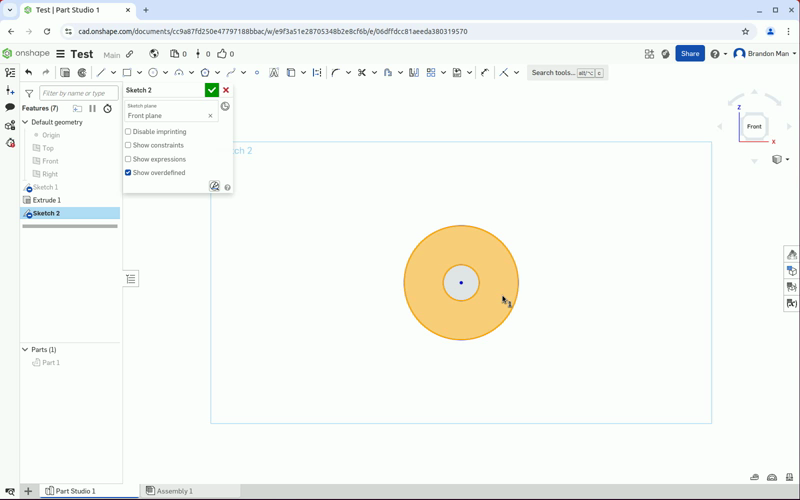
mouse_move(73, 352)
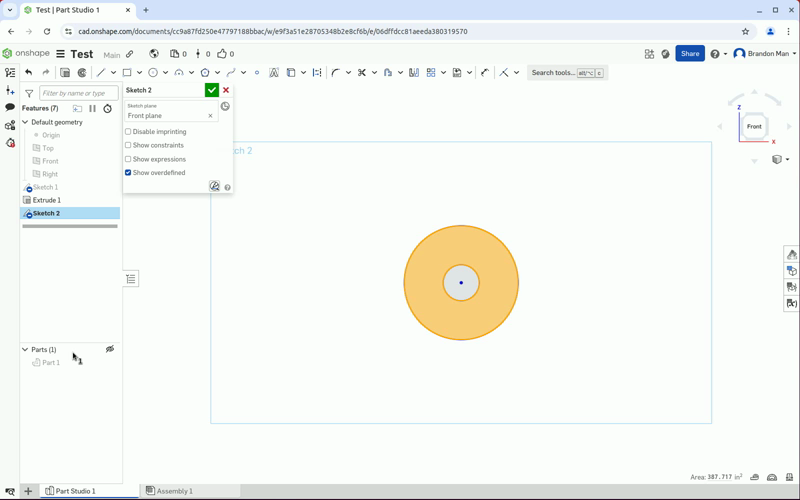
key(shift+y)
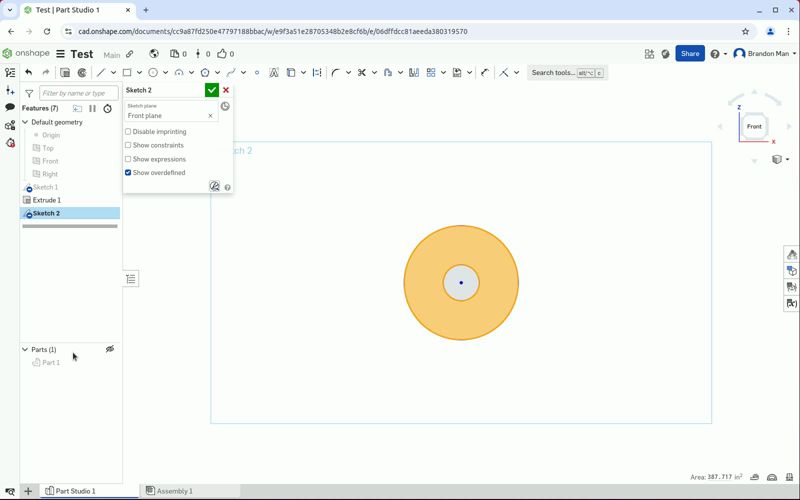
key(shift+e)
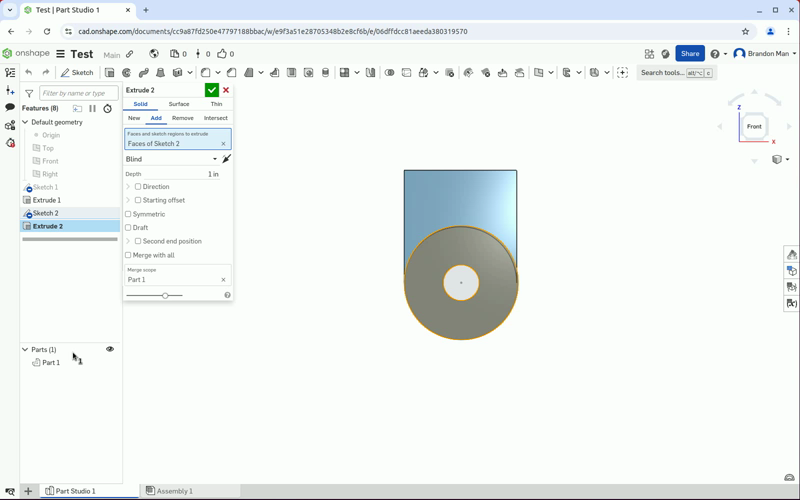
mouse_move(143, 106)
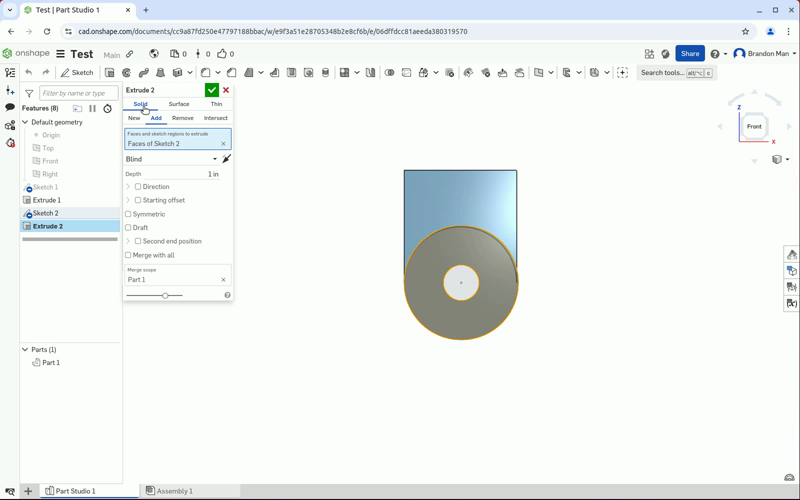
click(143, 106)
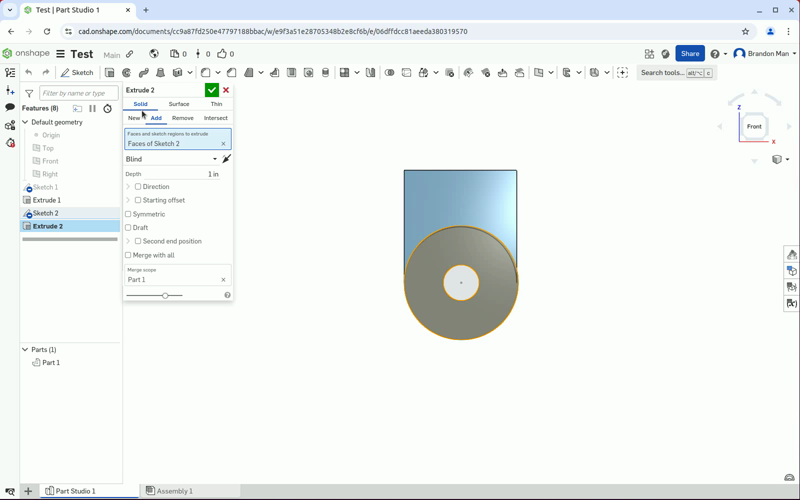
mouse_move(137, 120)
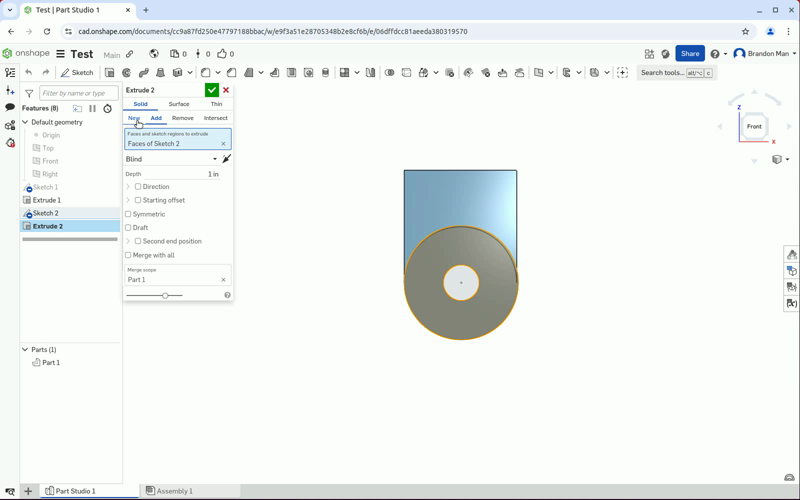
click(137, 120)
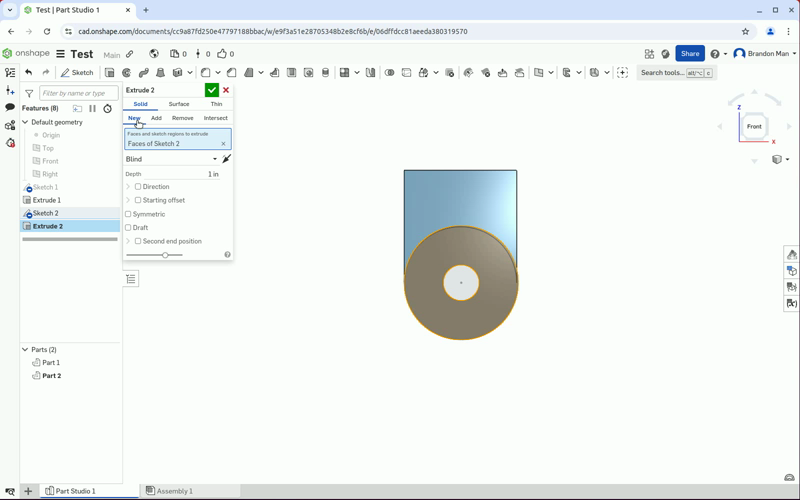
key(tab, 4)
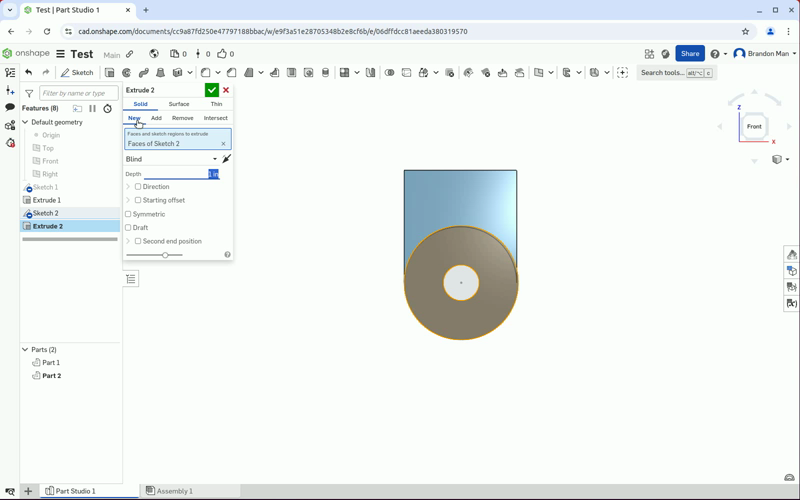
text(1.685)
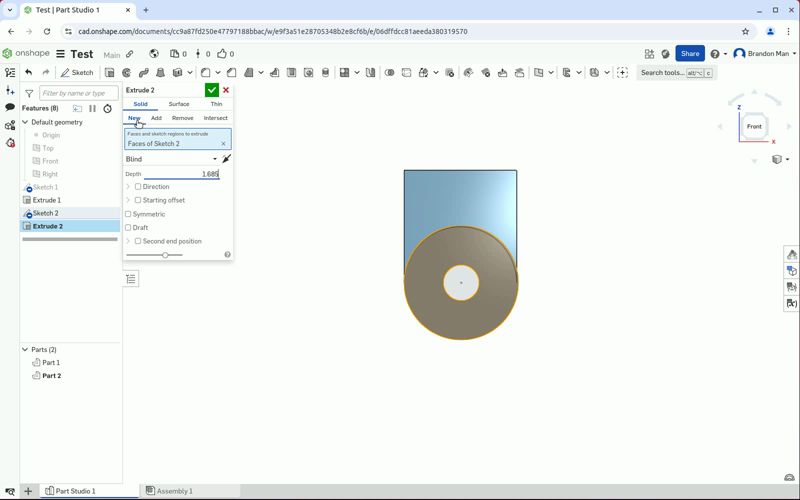
key(enter)
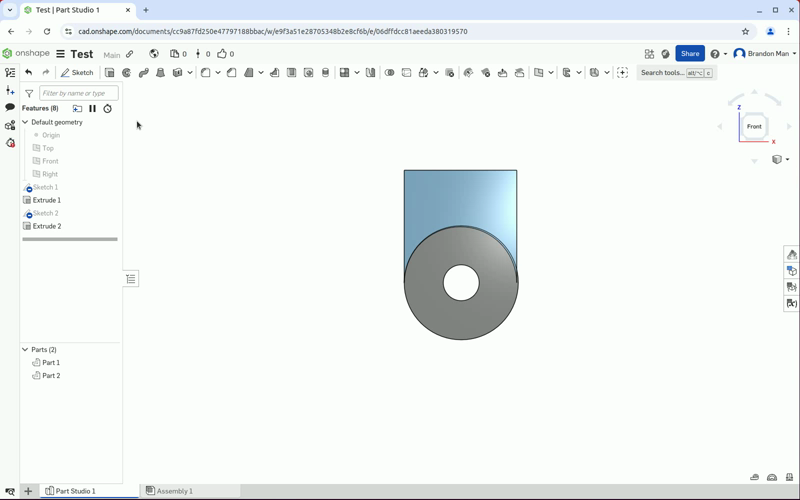
key(shift+h)
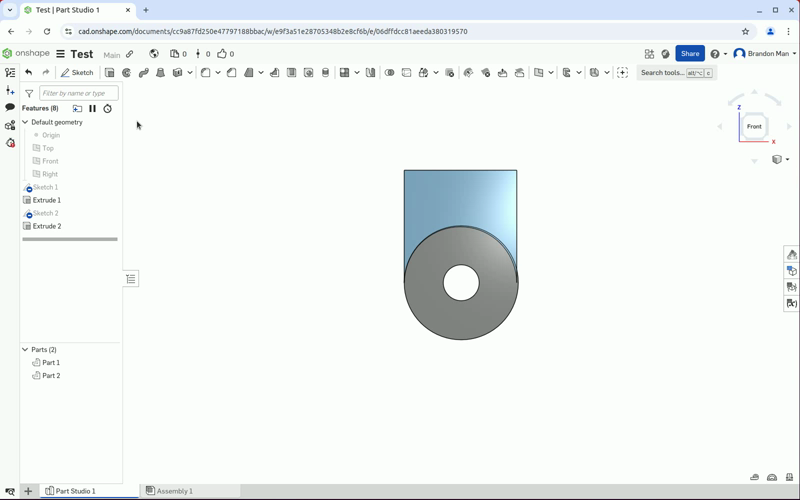
key(shift+h)
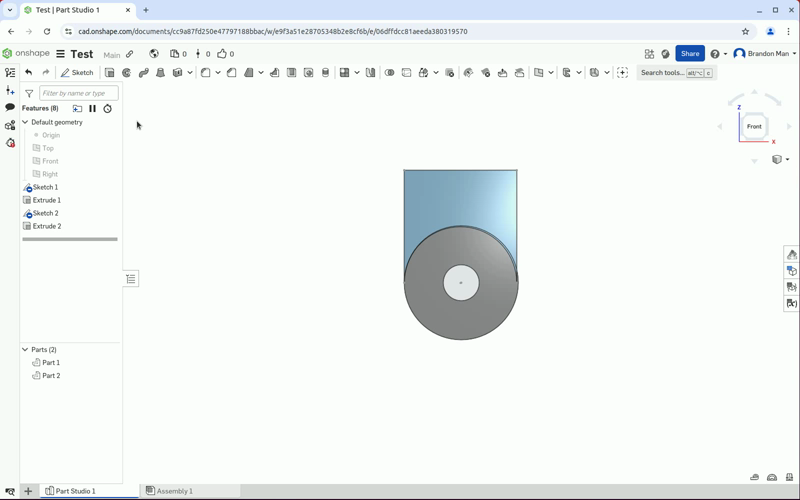
key(shift+7)
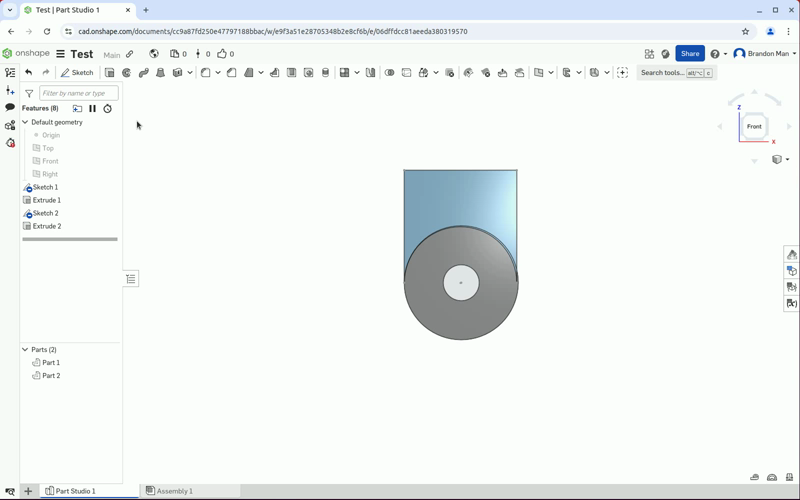
key(left, 2)
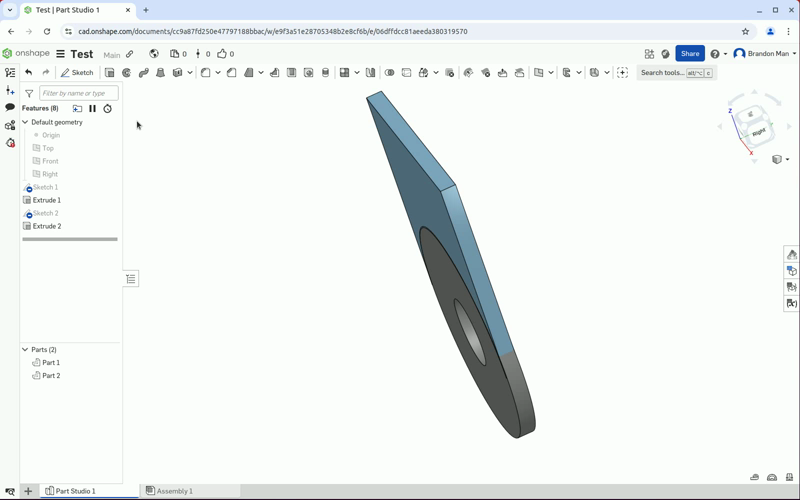
key(down, 2)
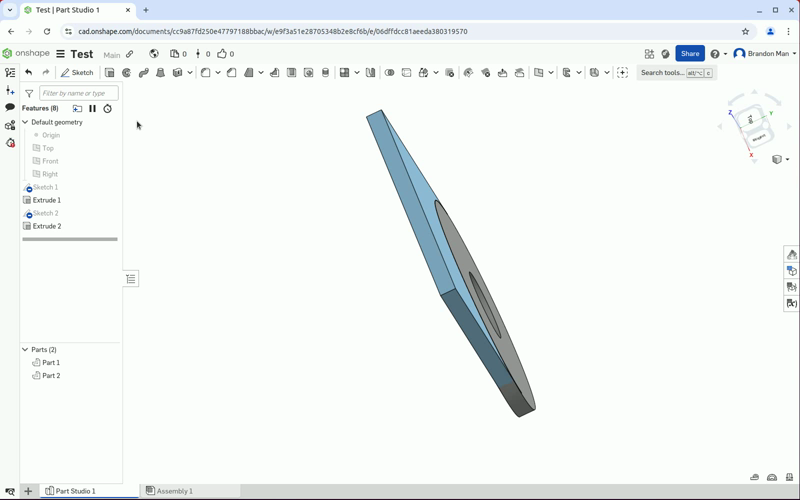
key(up, 2)
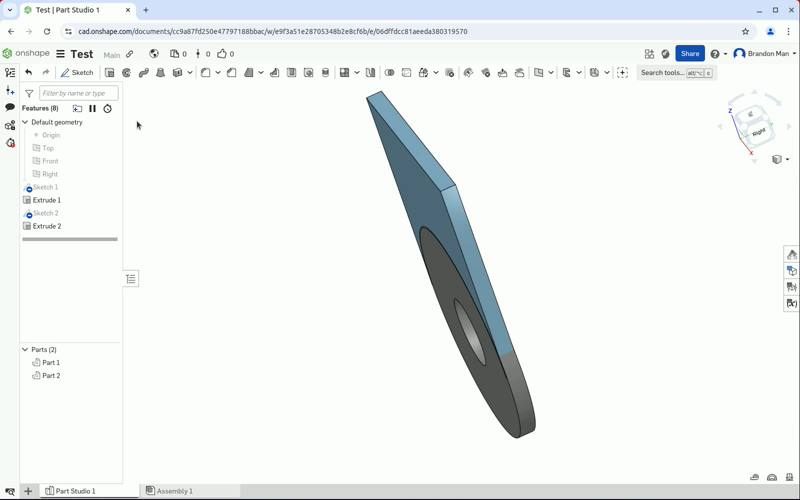
key(right, 2)
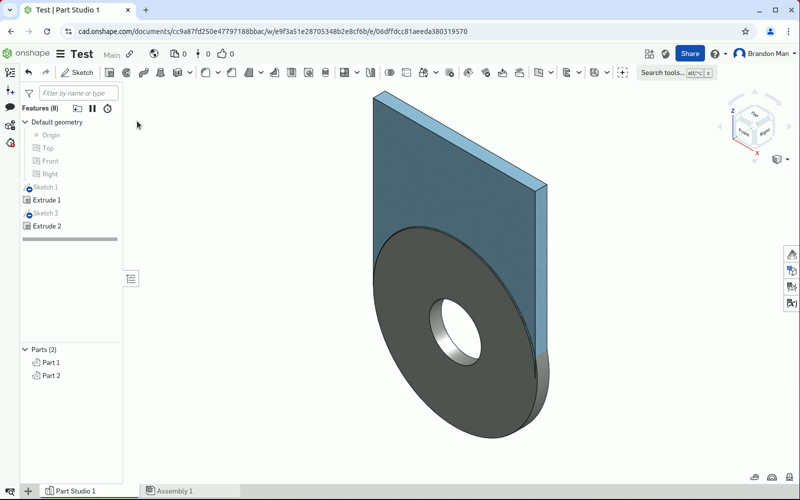
mouse_move(73, 189)
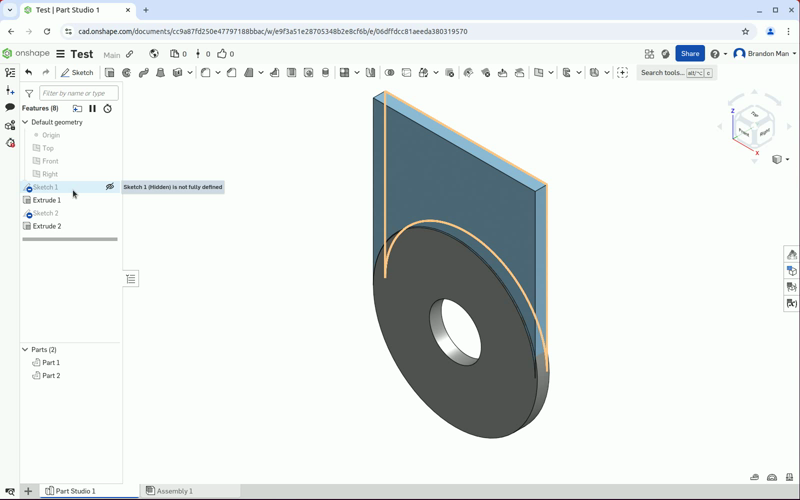
click(73, 189)